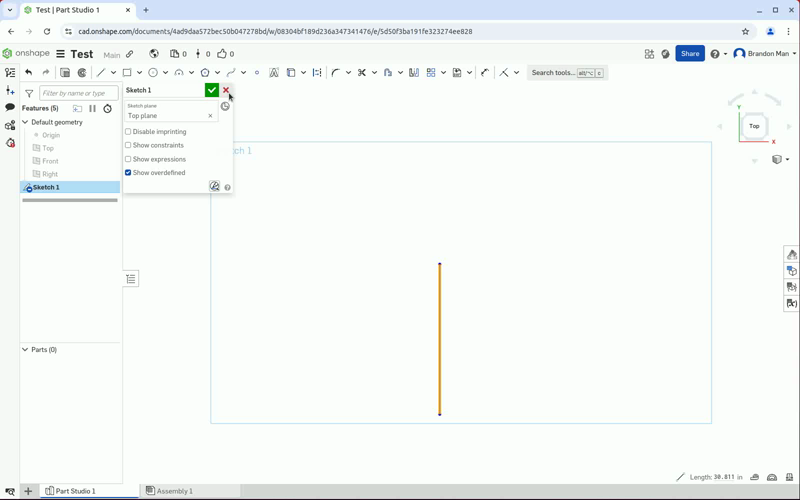
key(shift+h)
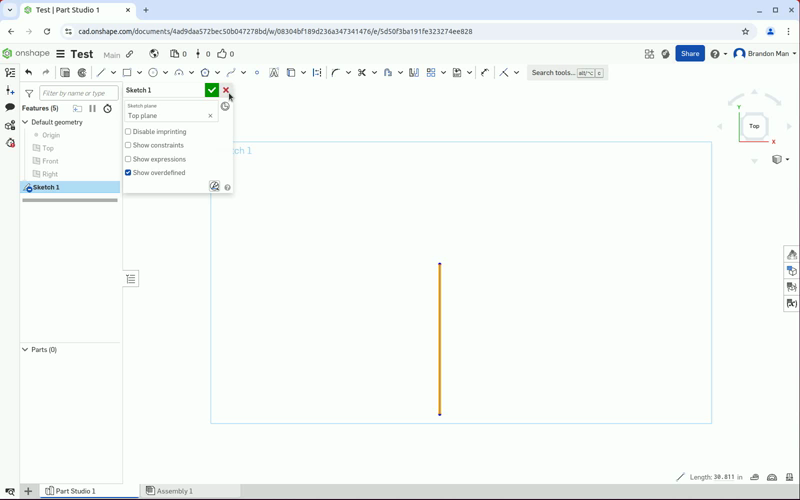
key(shift+s)
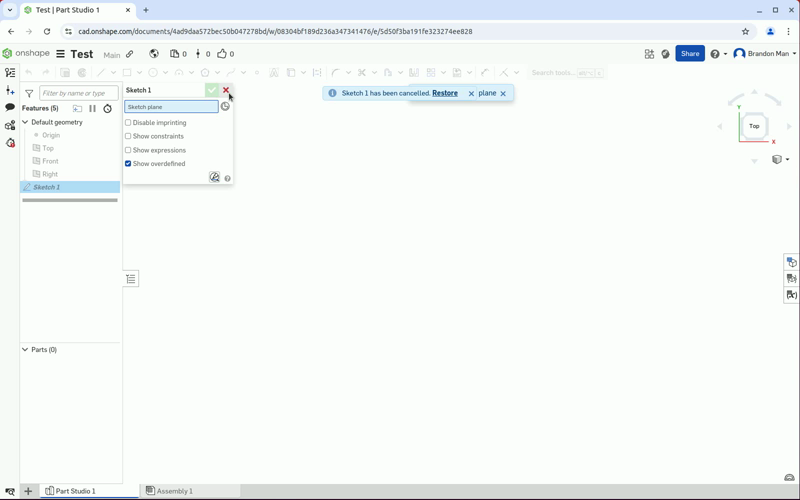
mouse_move(73, 150)
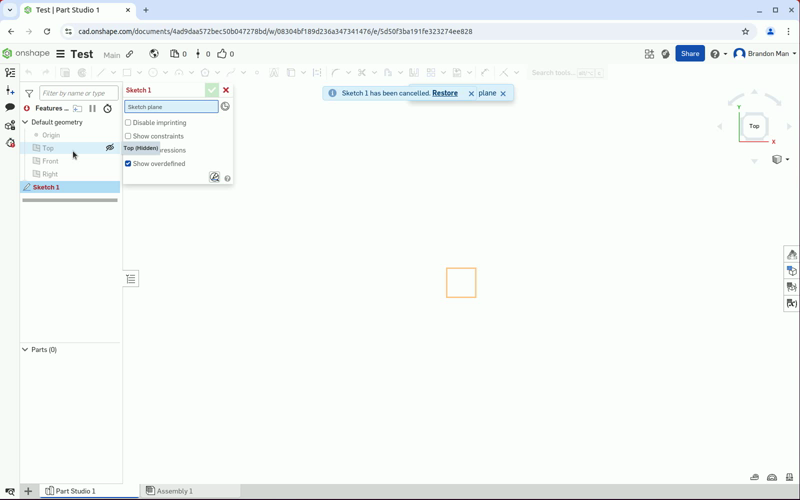
click(73, 150)
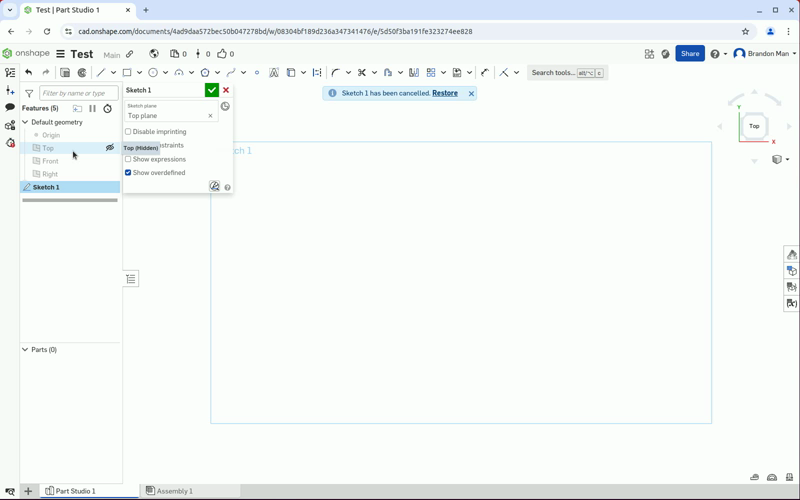
mouse_move(73, 352)
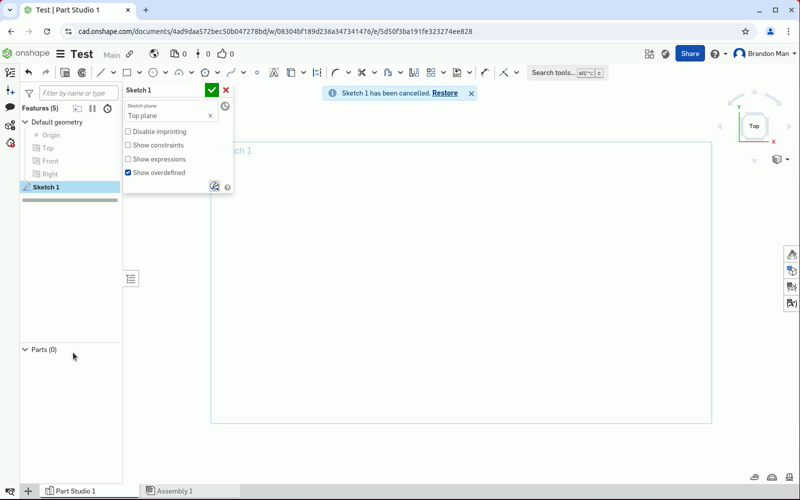
key(y)
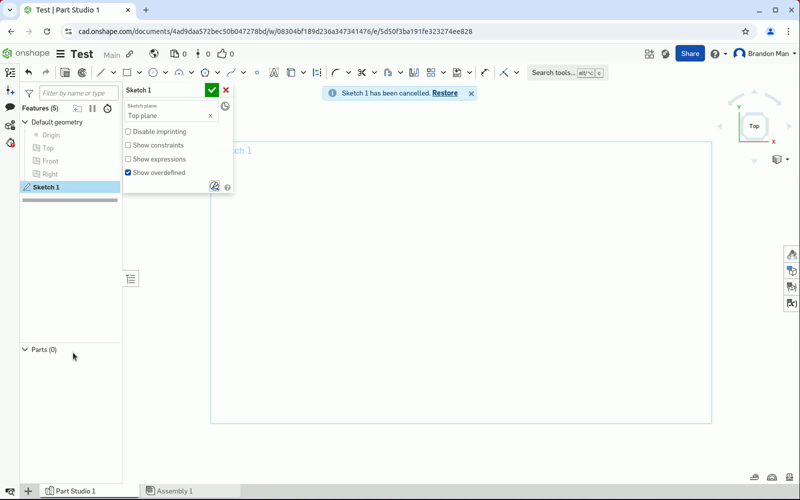
key(l)
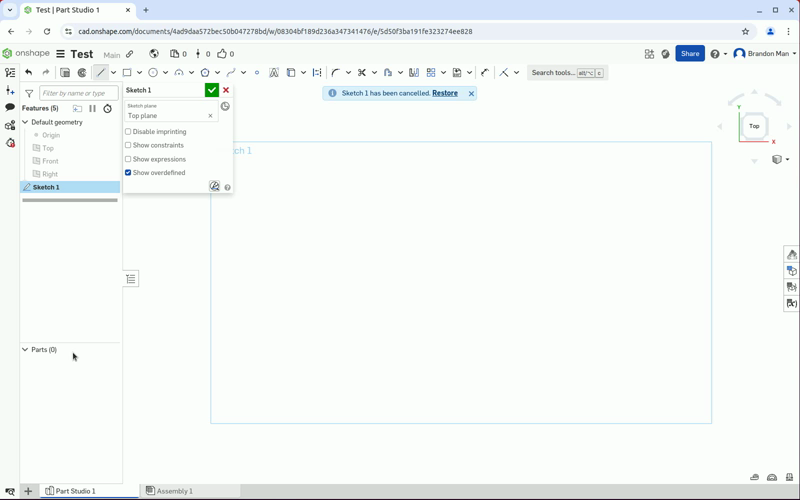
key_down(shift)
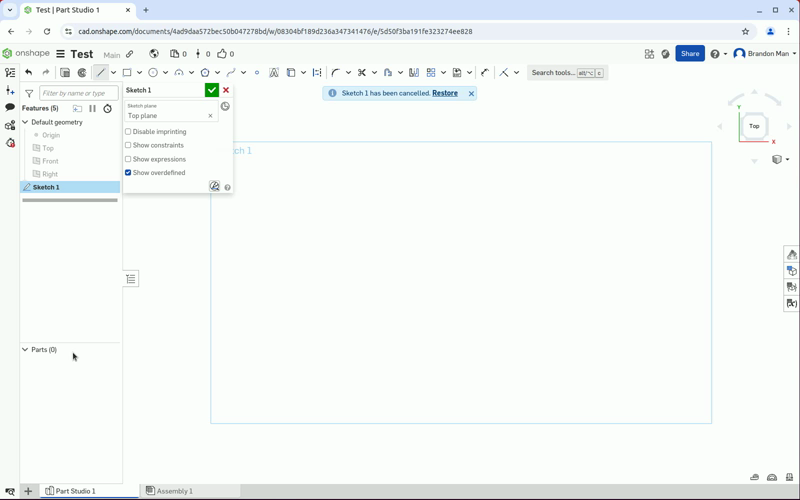
mouse_move(460, 282)
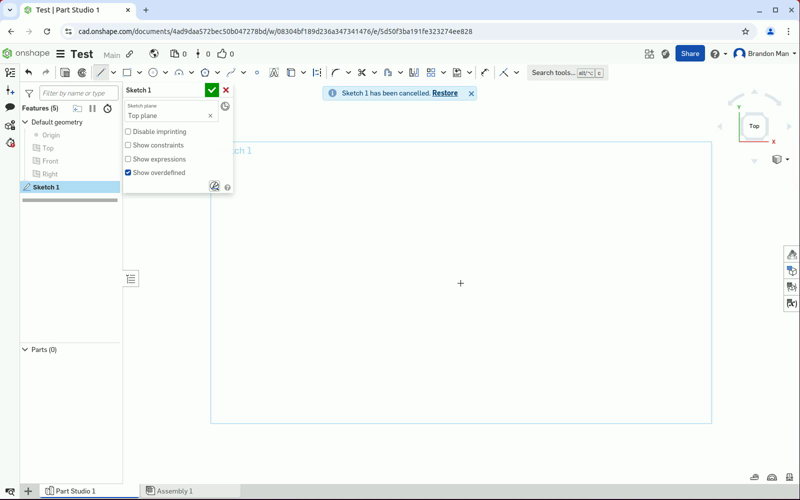
click(460, 282)
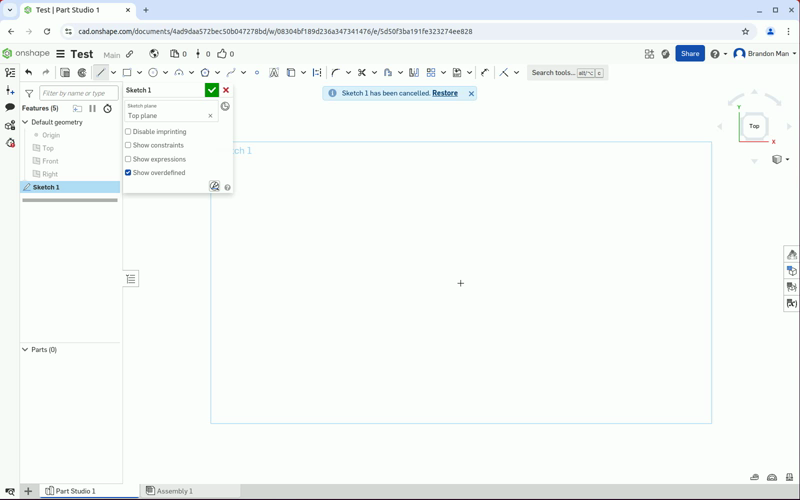
key_up(shift)
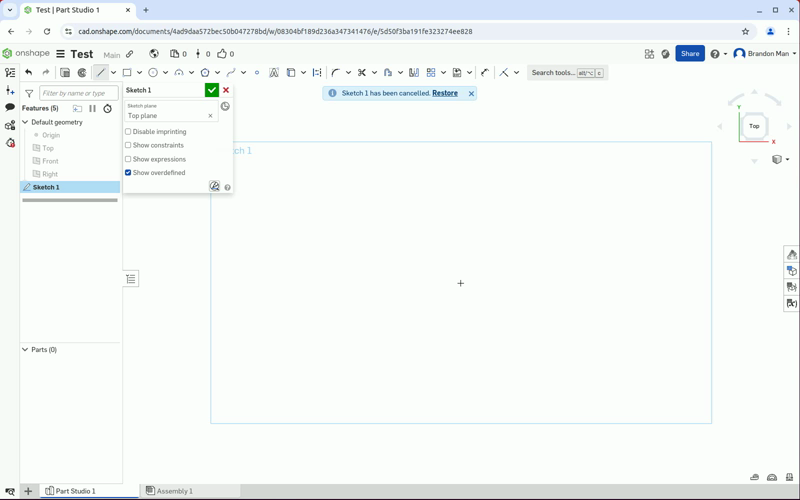
key_down(shift)
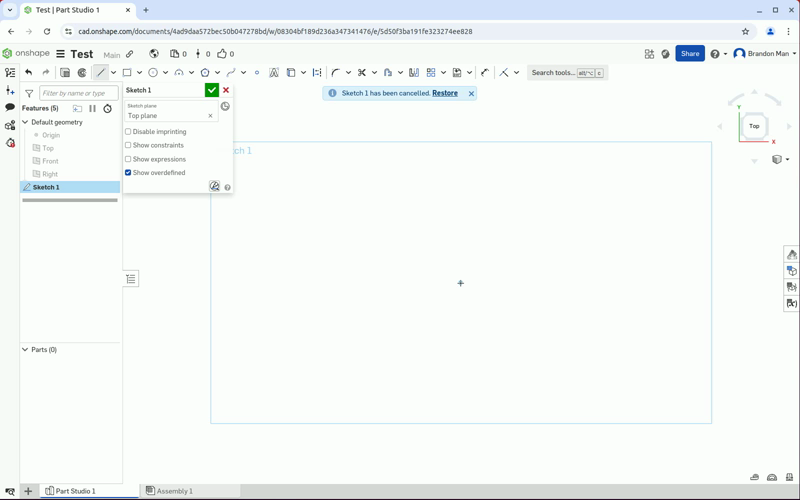
mouse_move(545, 282)
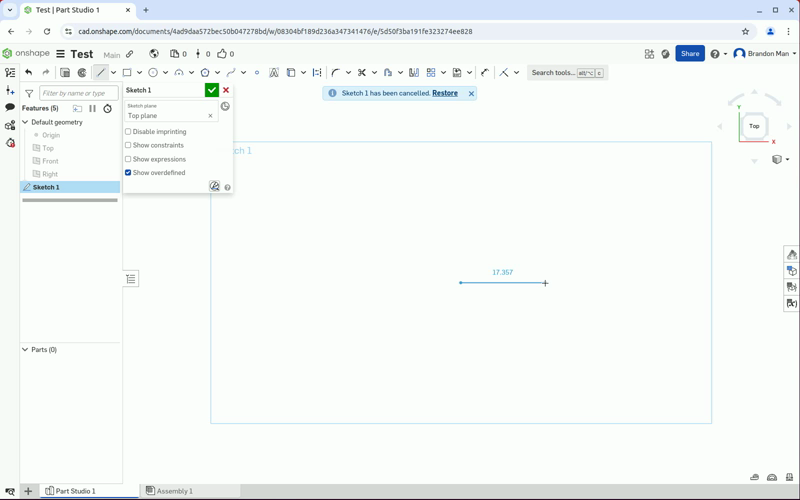
click(545, 282)
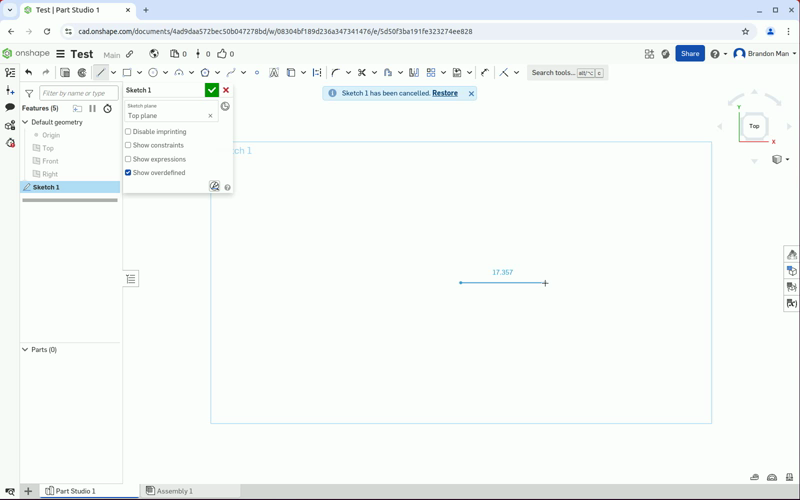
key_up(shift)
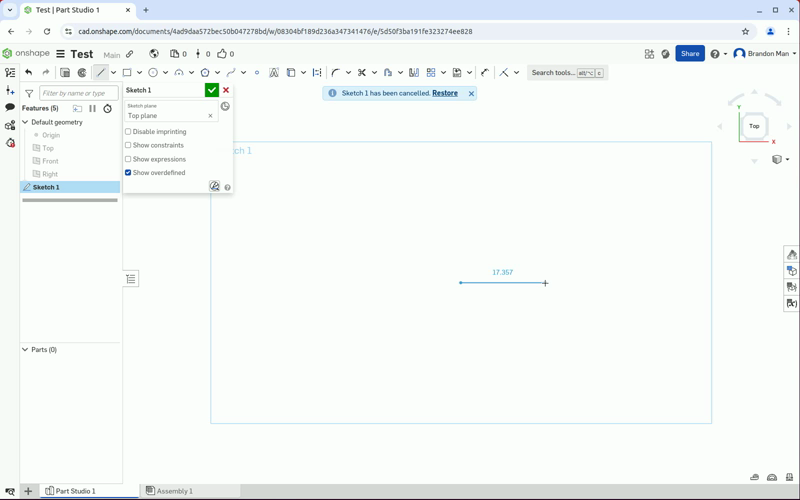
key_down(shift)
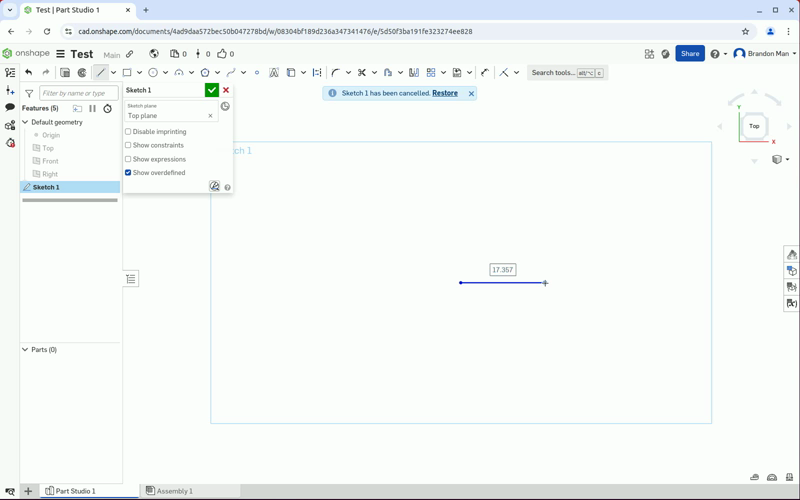
mouse_move(575, 282)
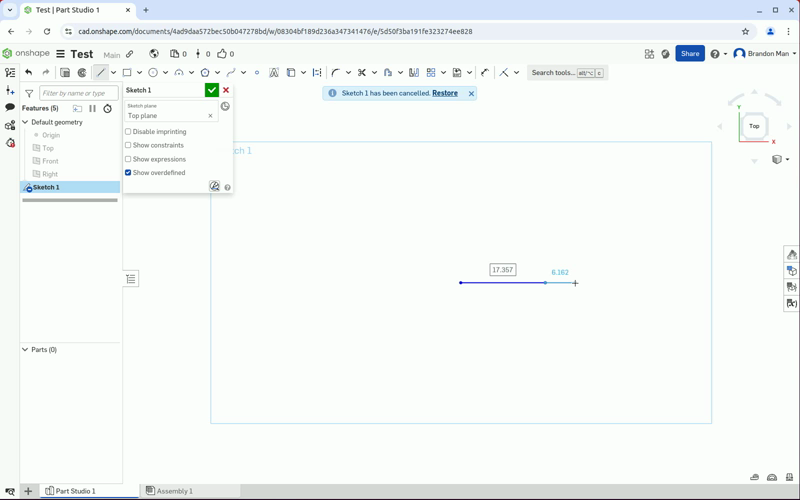
mouse_move(545, 226)
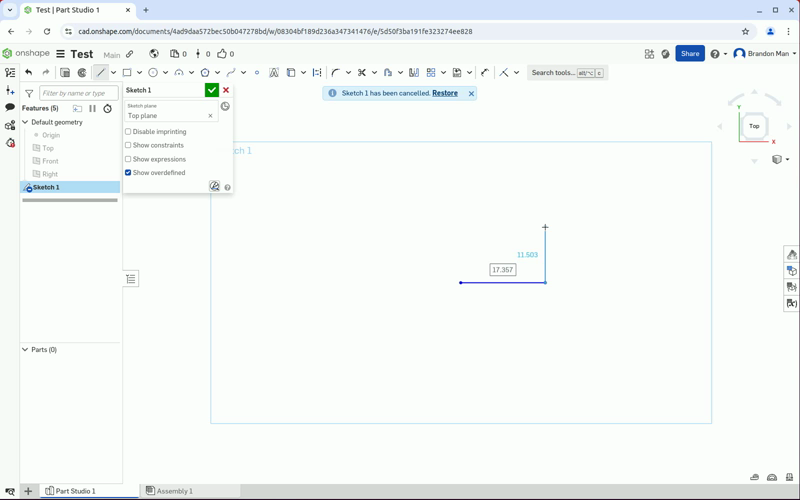
click(545, 226)
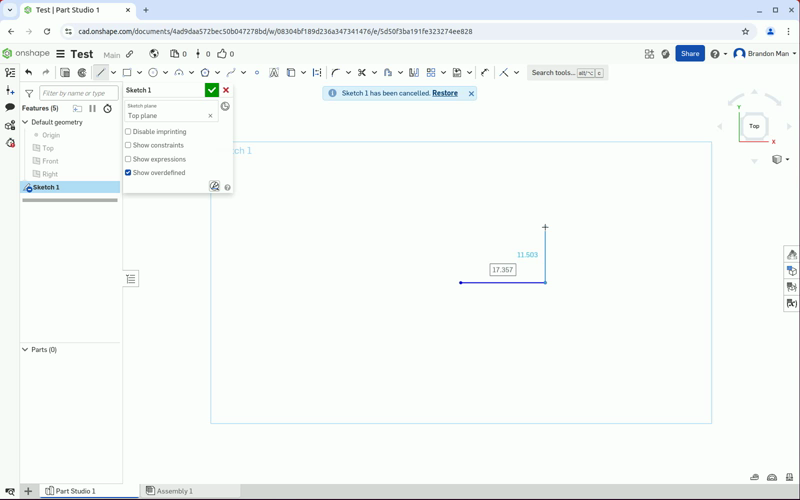
key_up(shift)
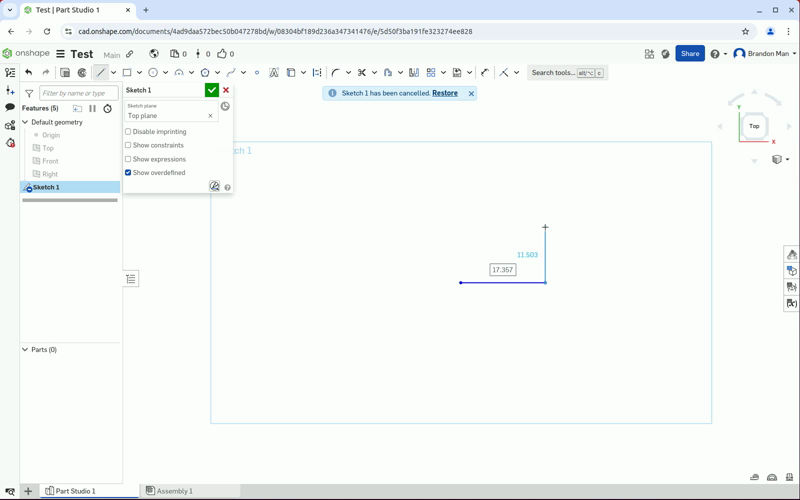
key_down(shift)
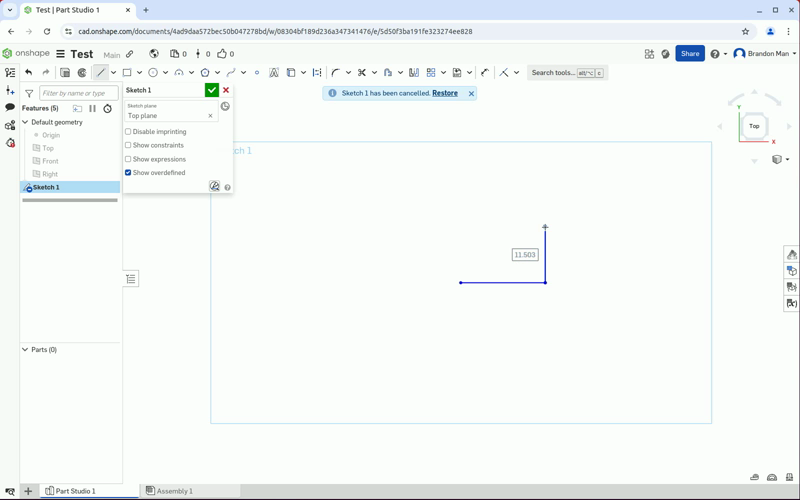
mouse_move(460, 226)
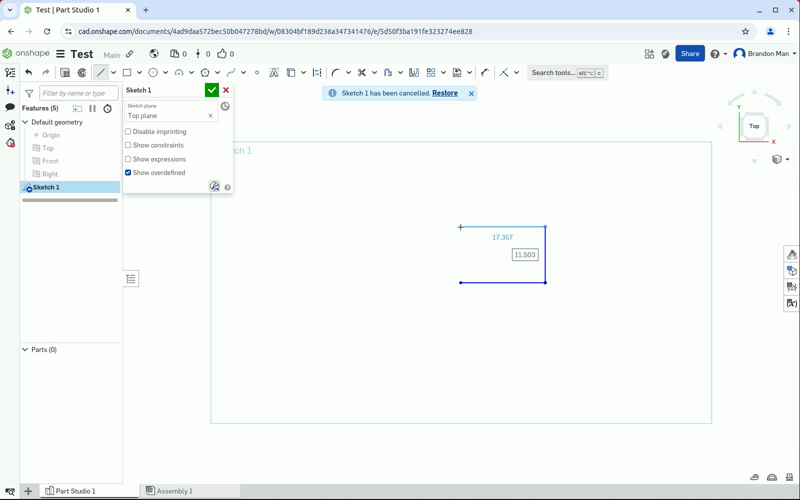
click(460, 226)
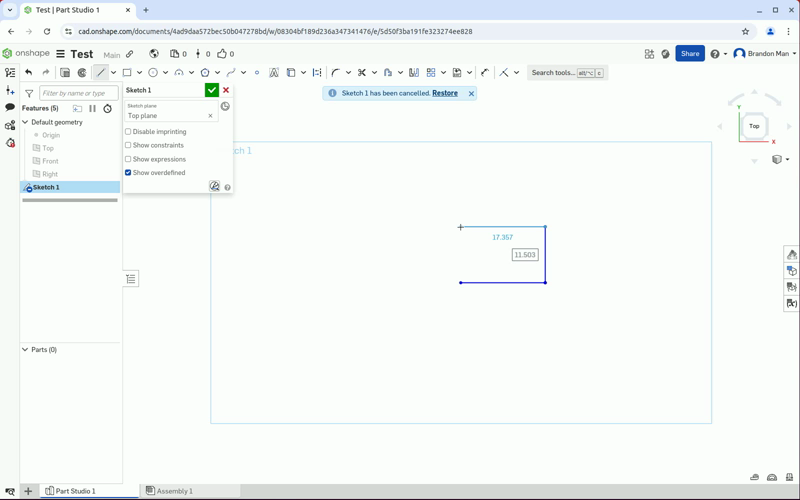
key_up(shift)
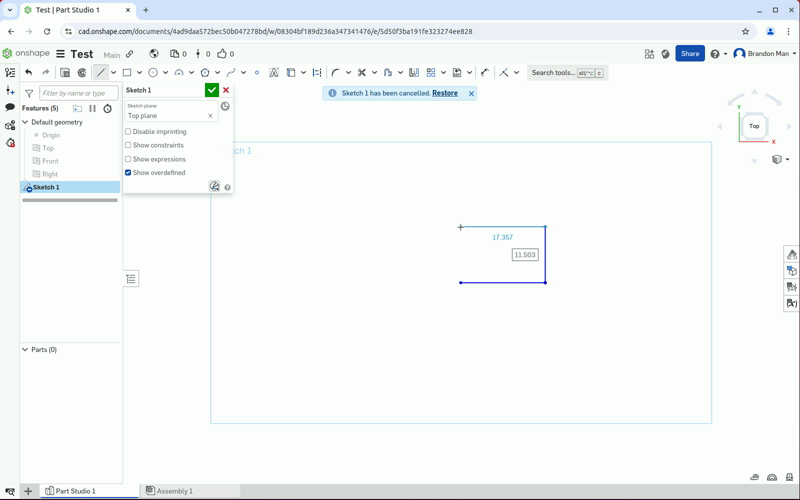
mouse_move(490, 226)
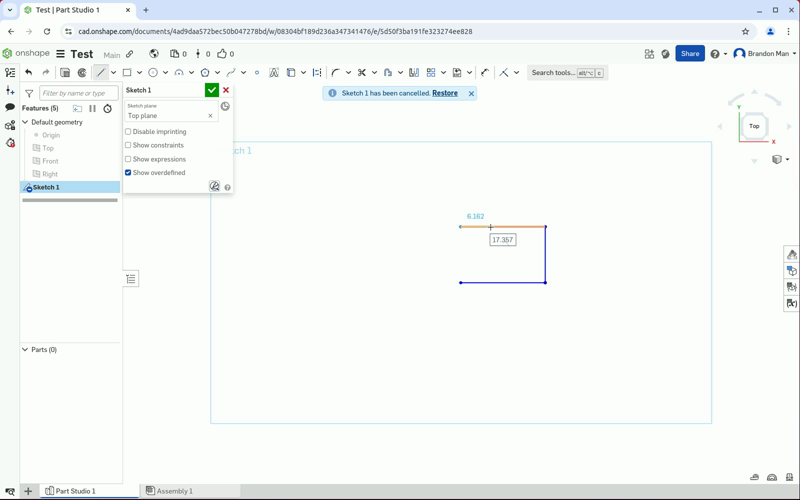
key_down(shift)
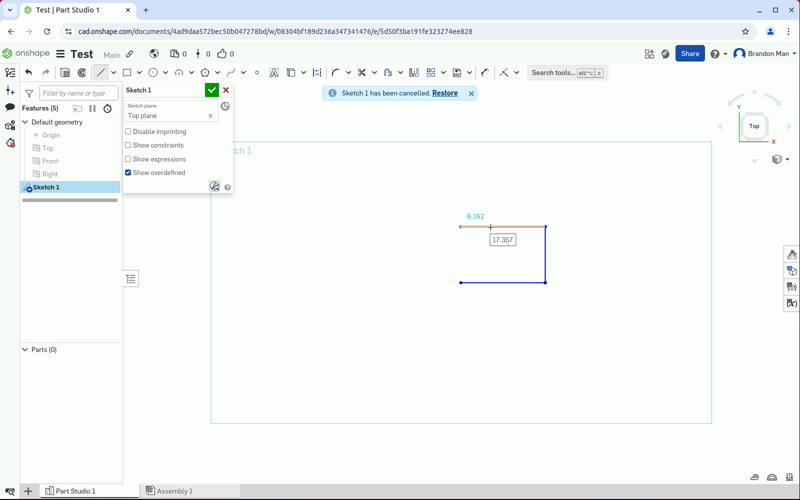
mouse_move(460, 282)
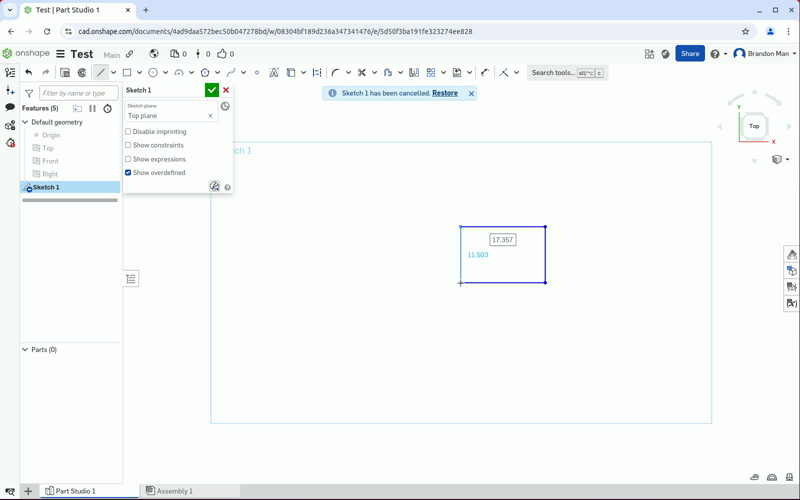
key_up(shift)
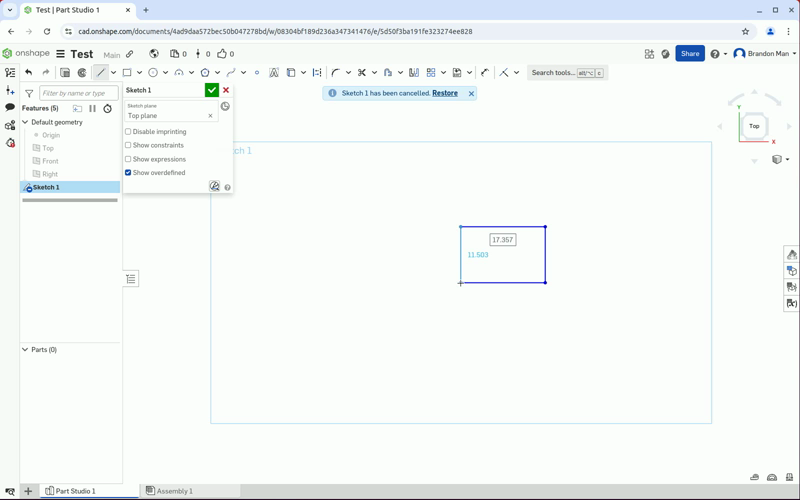
click(460, 282)
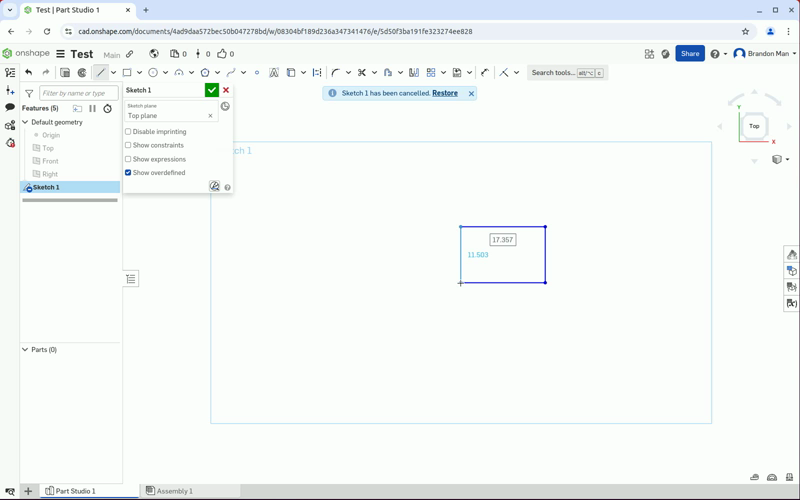
key(esc)
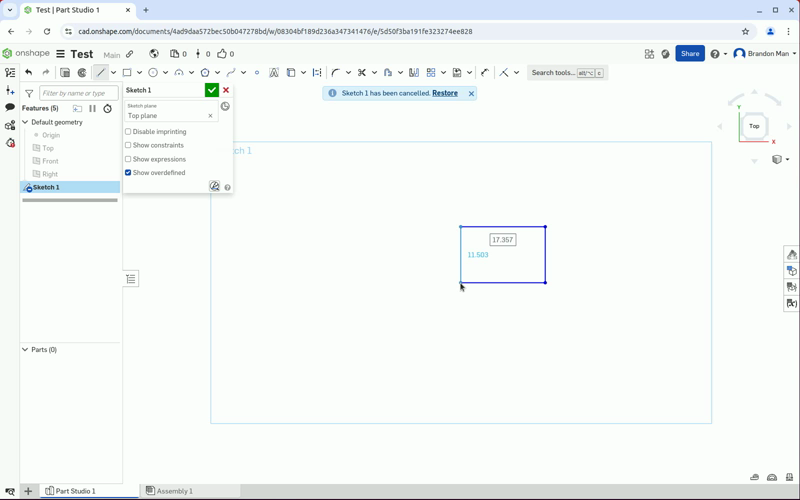
mouse_move(477, 235)
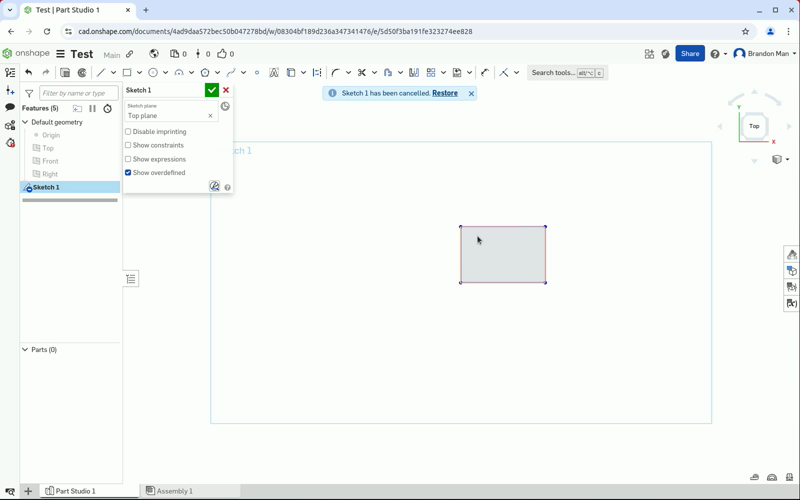
click(477, 235)
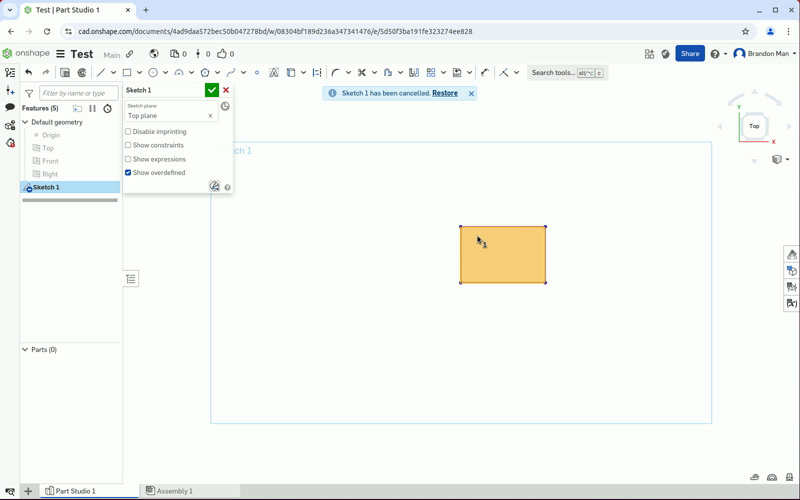
mouse_move(73, 352)
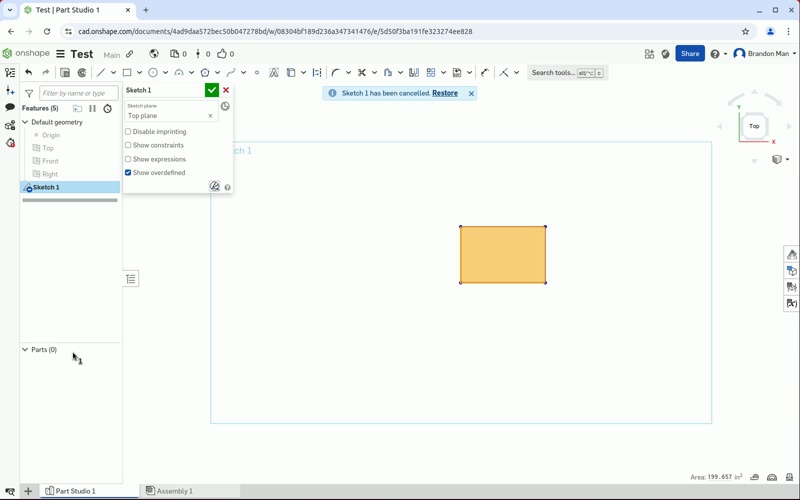
key(shift+y)
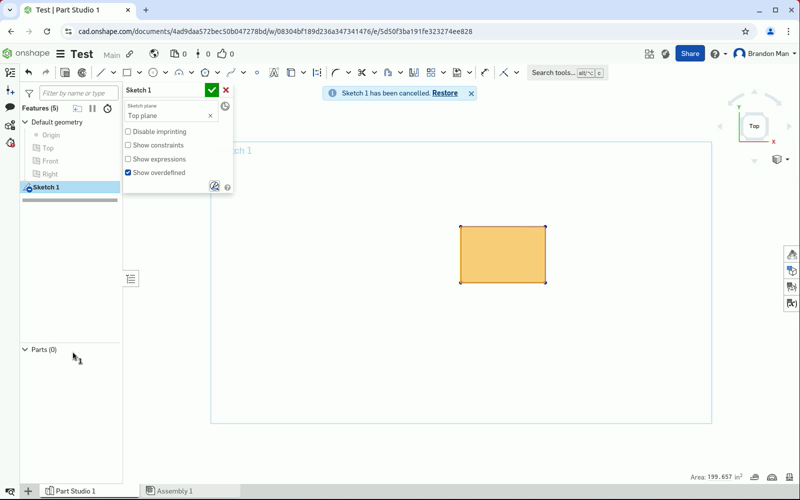
key(shift+e)
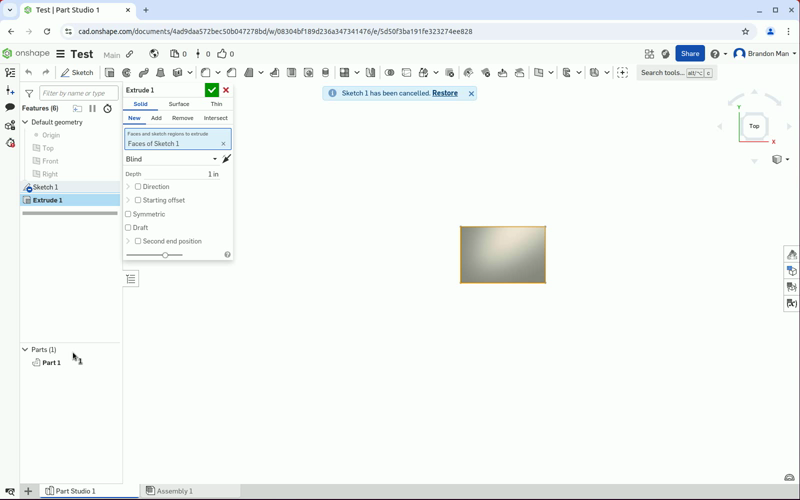
mouse_move(143, 106)
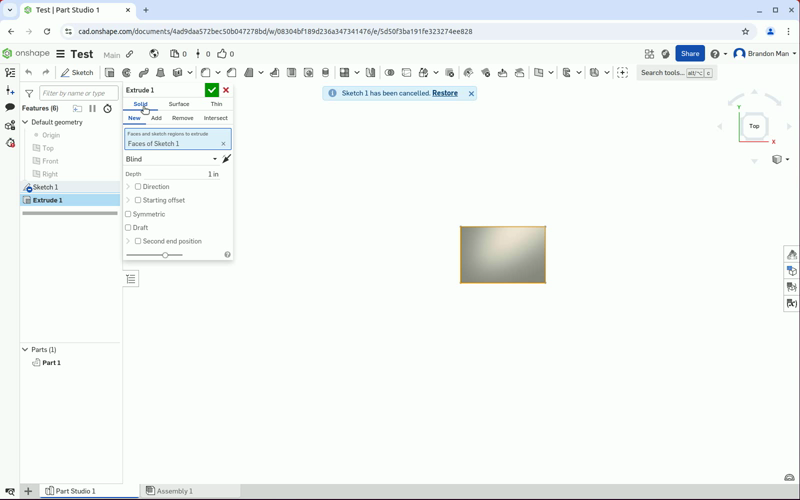
click(143, 106)
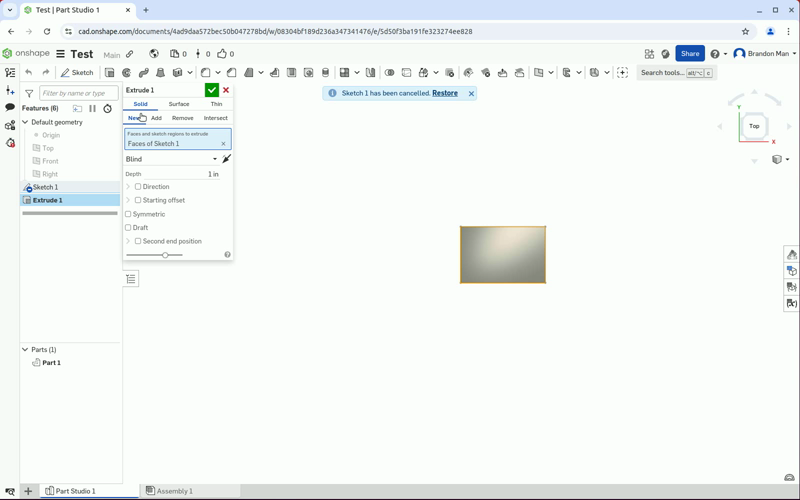
mouse_move(137, 120)
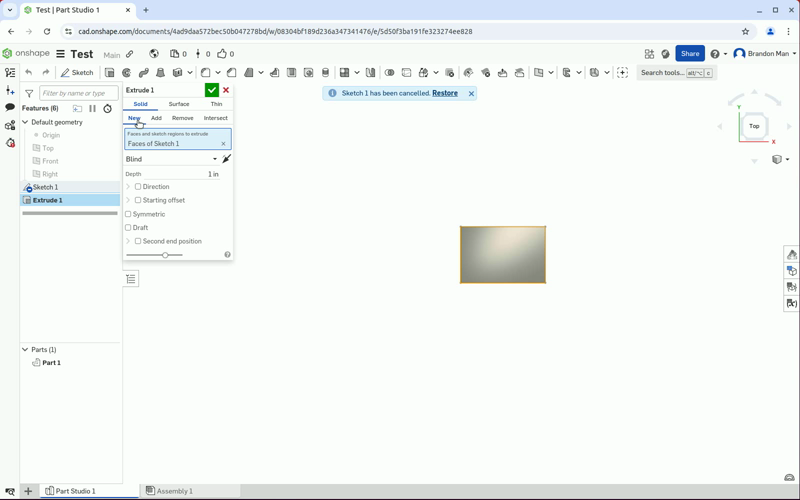
click(137, 120)
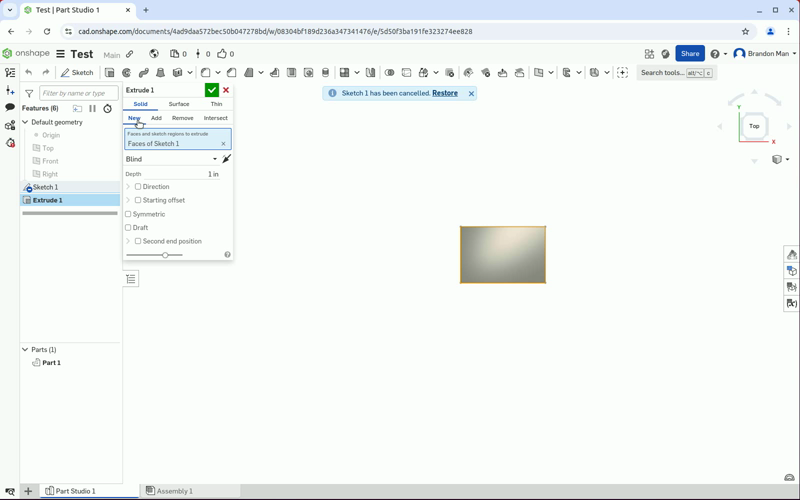
key(tab, 4)
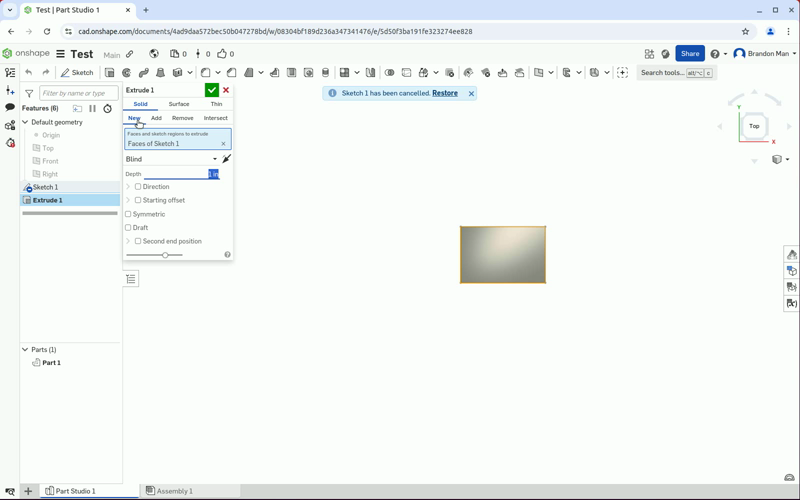
text(23.108)
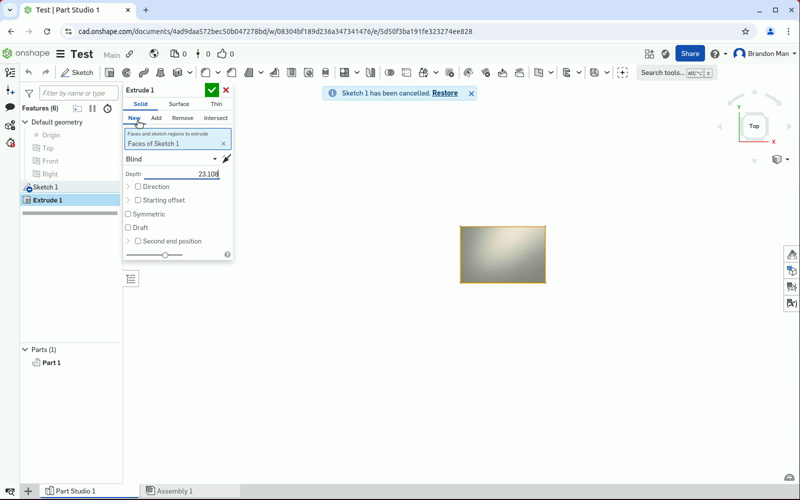
key(enter)
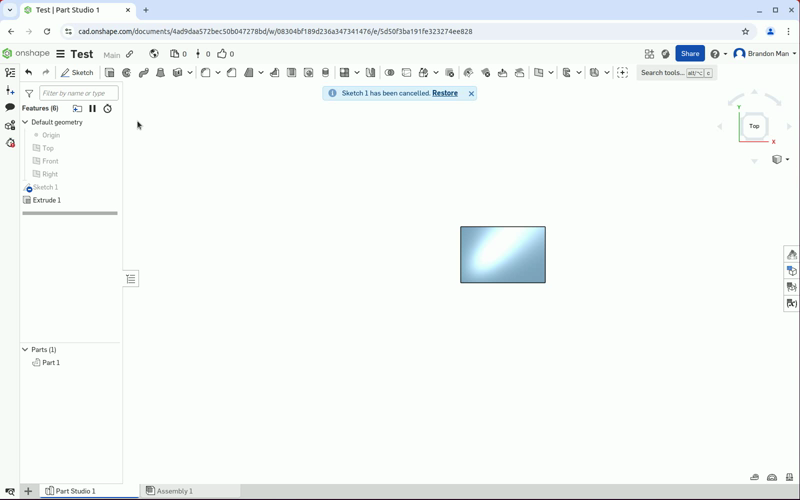
key(shift+h)
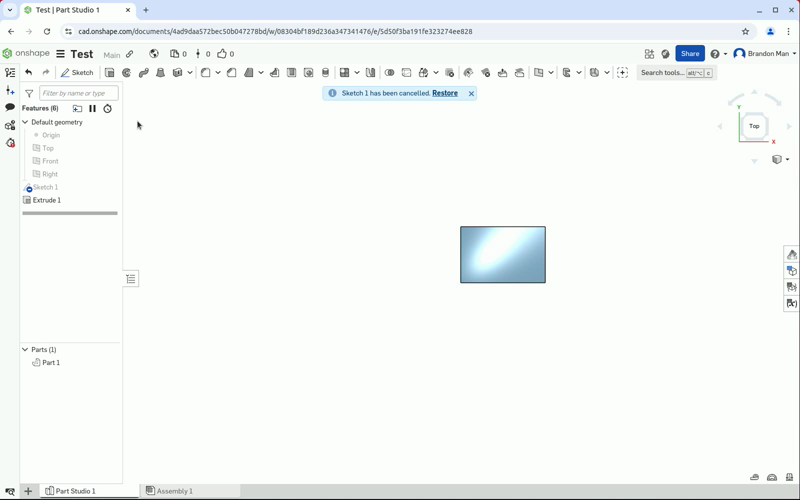
key(shift+h)
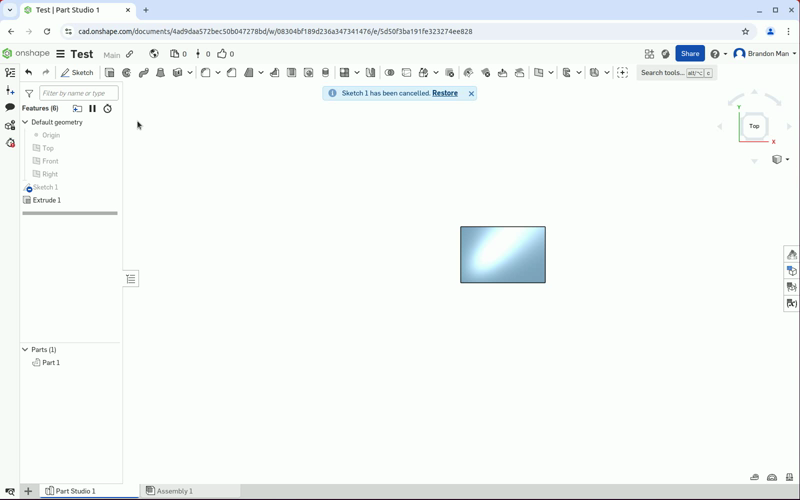
mouse_move(73, 189)
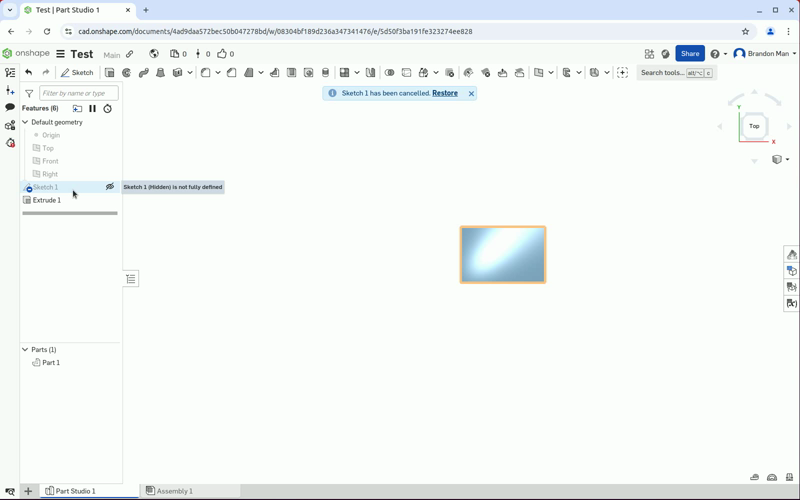
click(73, 189)
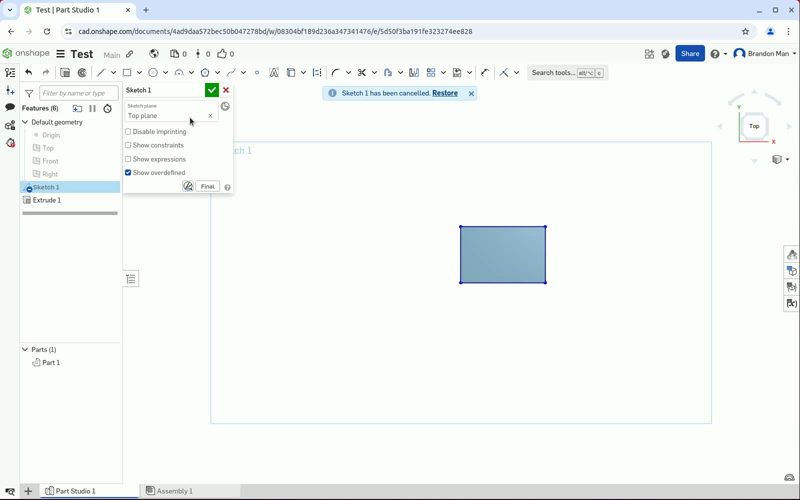
mouse_move(229, 92)
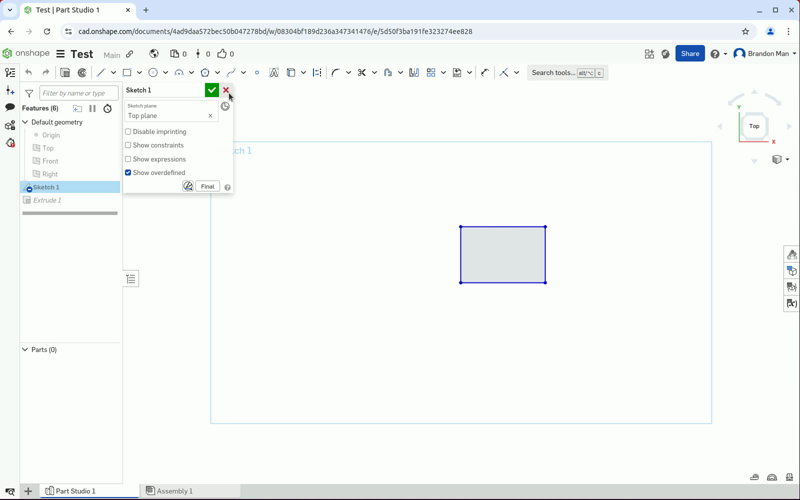
click(229, 92)
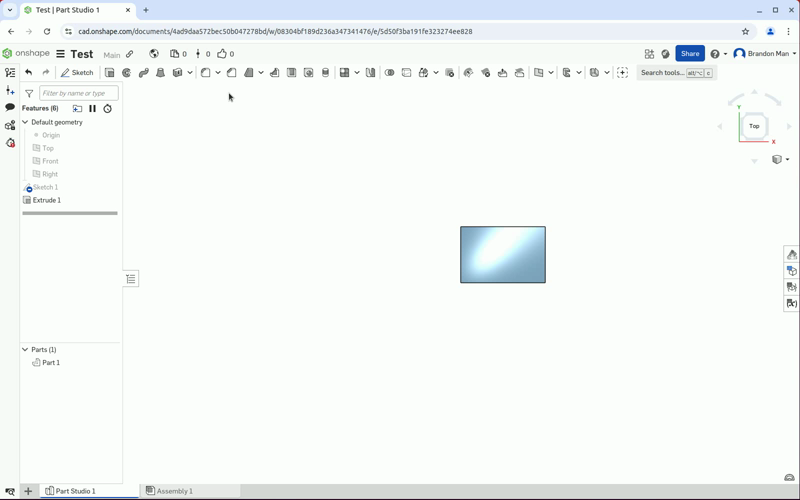
mouse_move(541, 75)
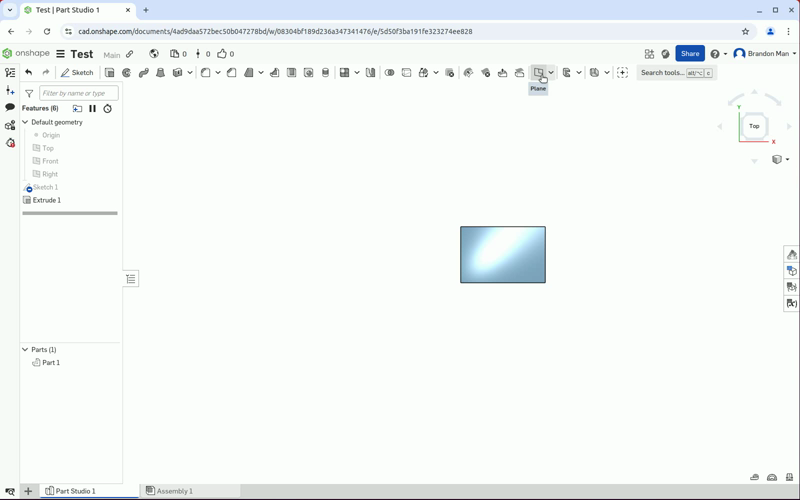
click(541, 75)
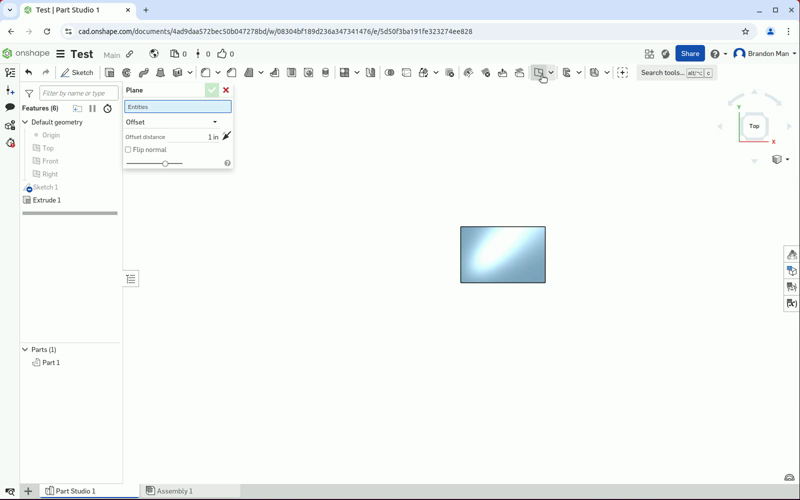
mouse_move(73, 150)
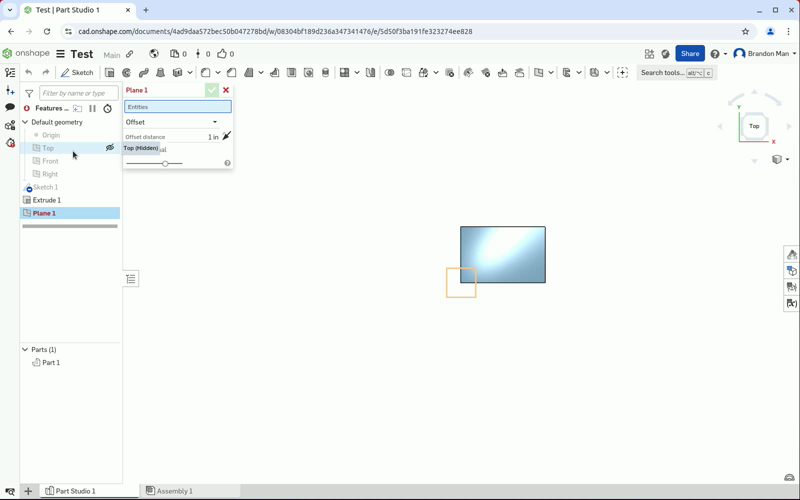
click(73, 150)
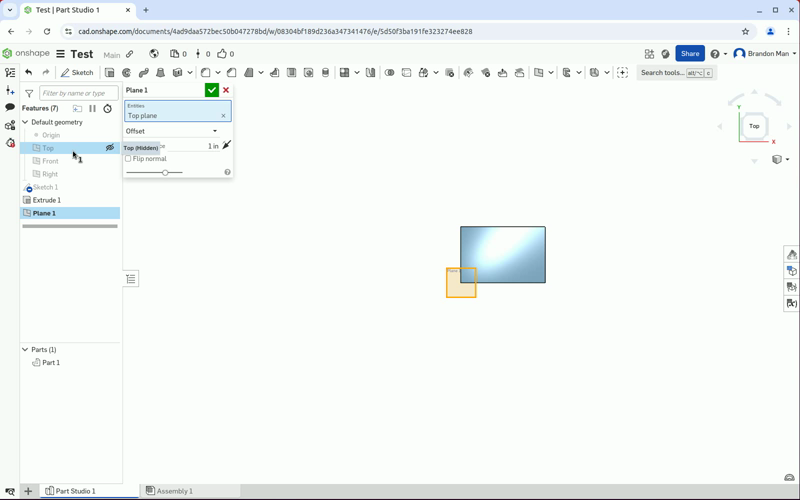
key(tab, 2)
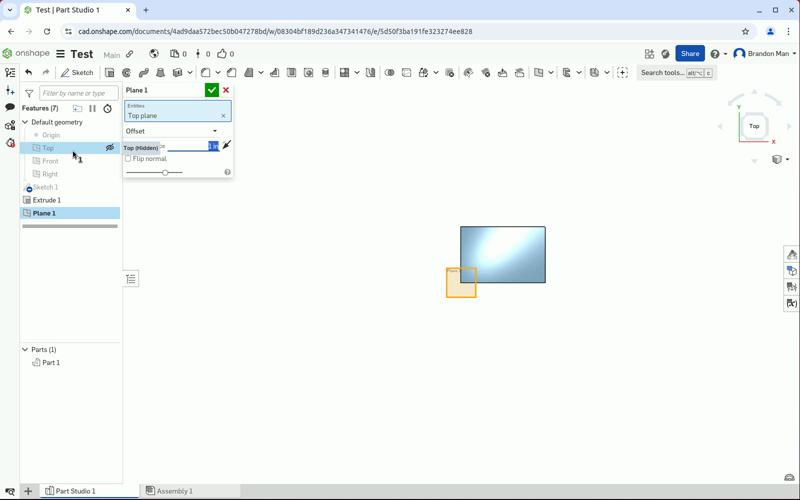
text(23.108)
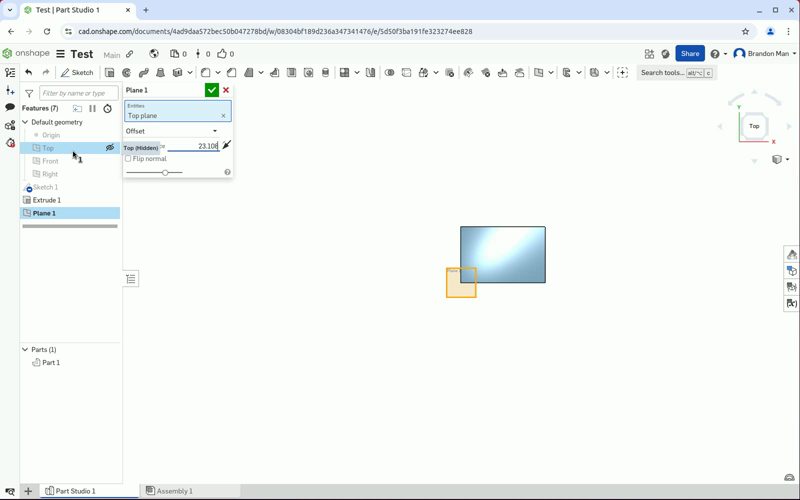
key(enter, 2)
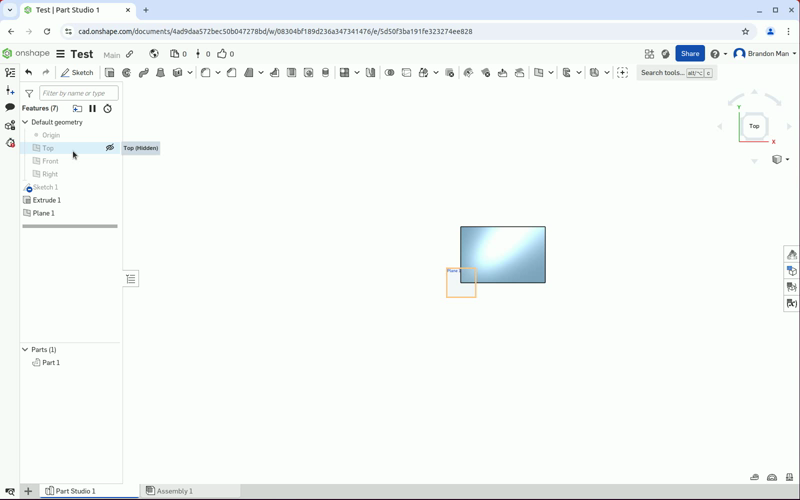
key(shift+s)
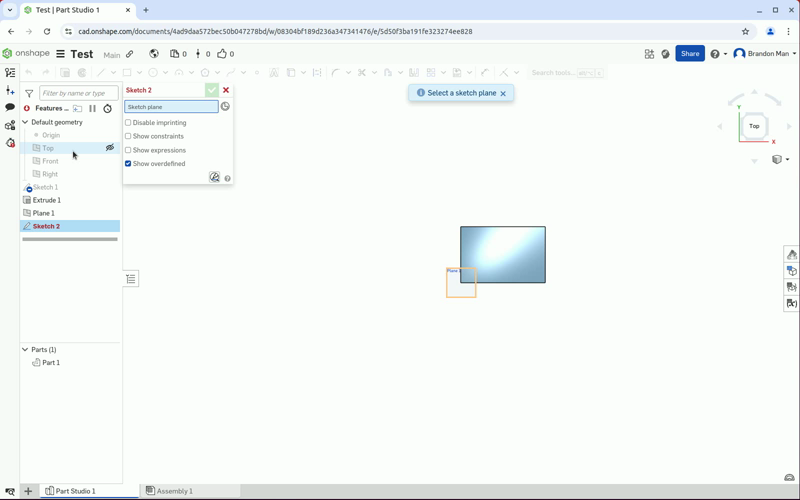
mouse_move(73, 215)
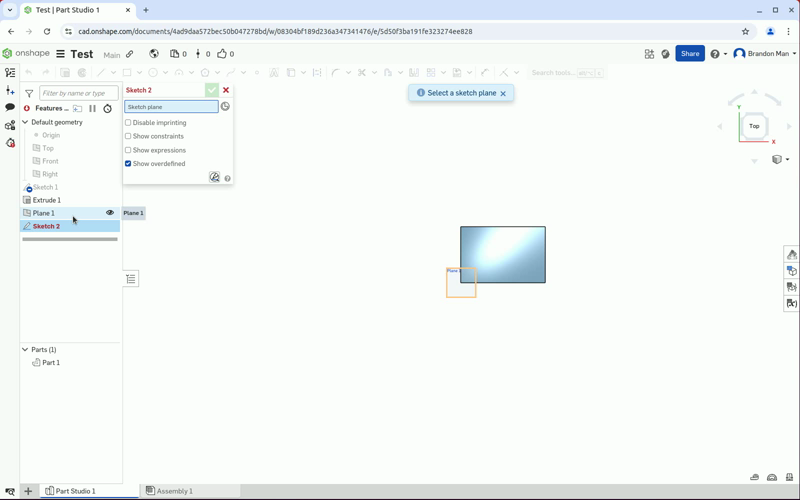
click(73, 215)
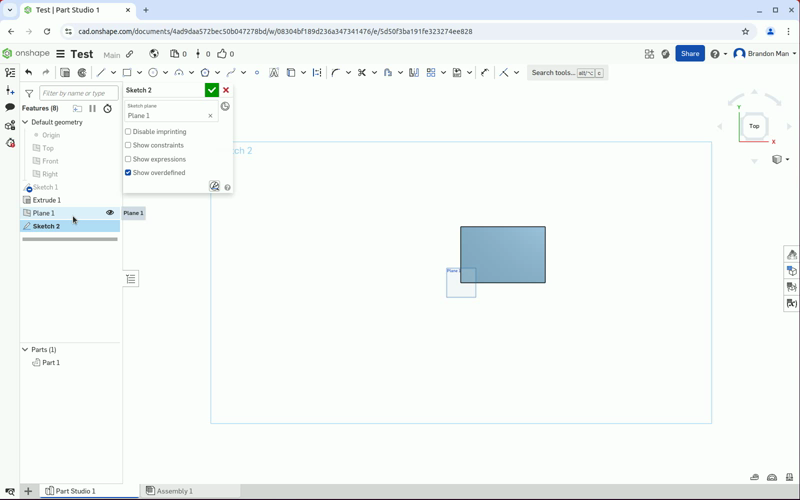
mouse_move(73, 352)
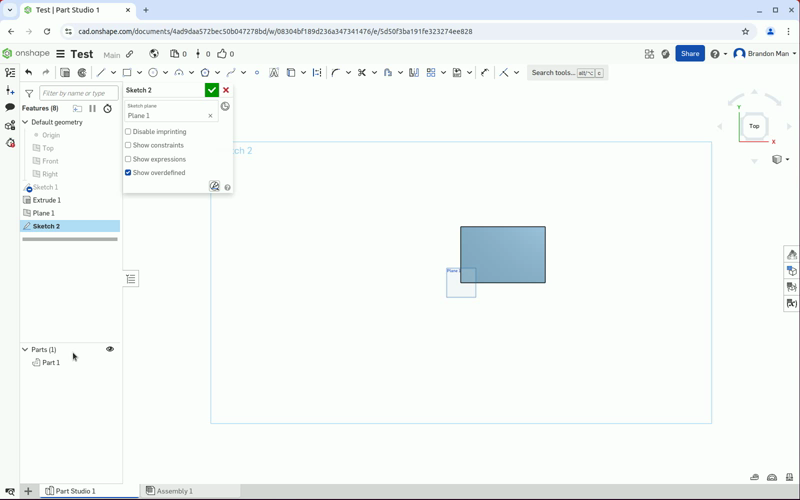
key(y)
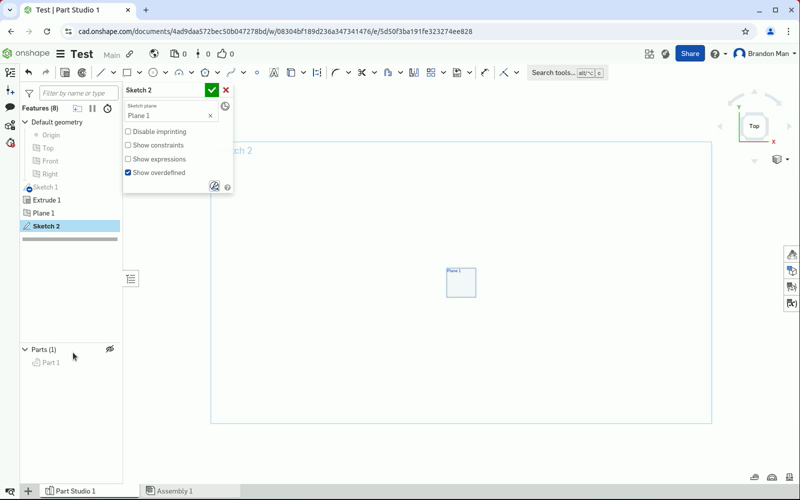
key(l)
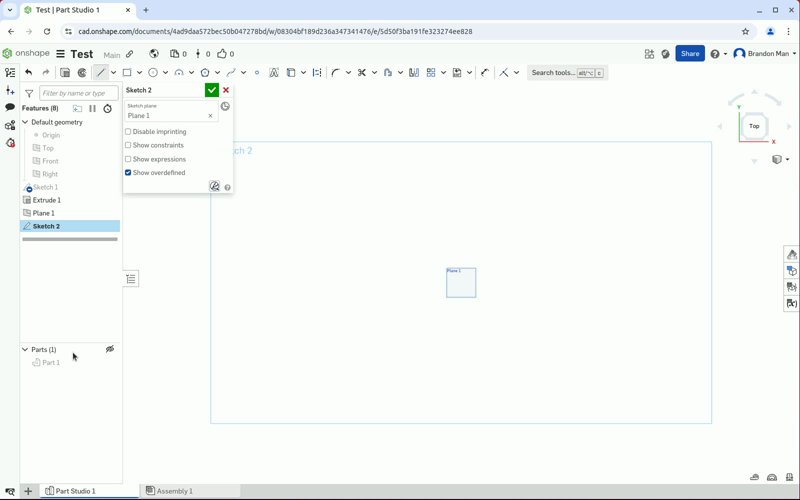
key_down(shift)
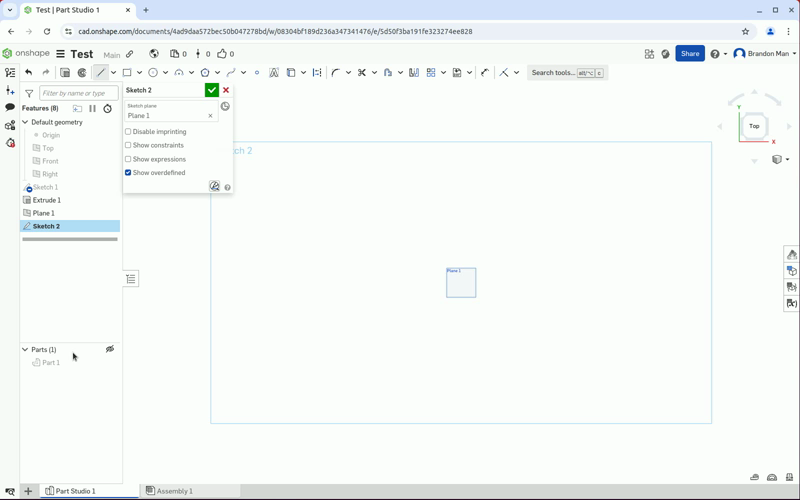
mouse_move(466, 272)
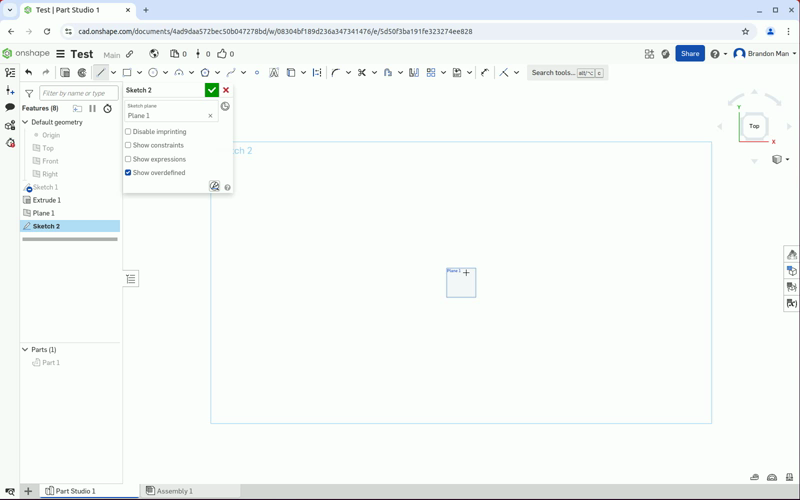
click(466, 272)
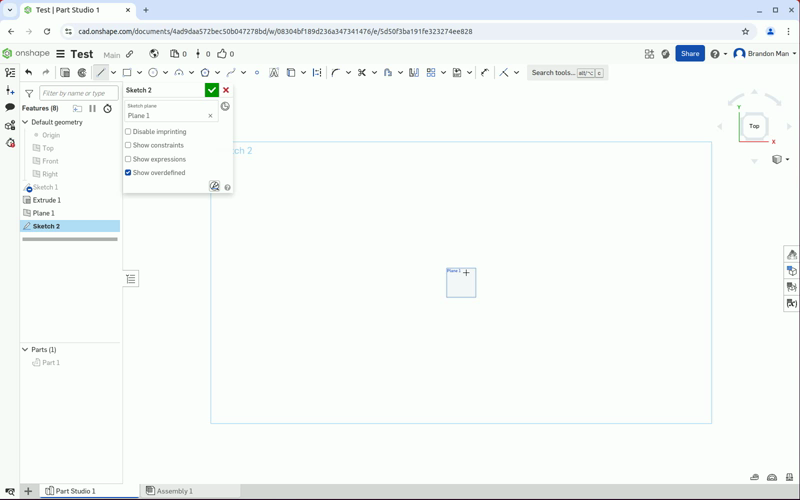
key_up(shift)
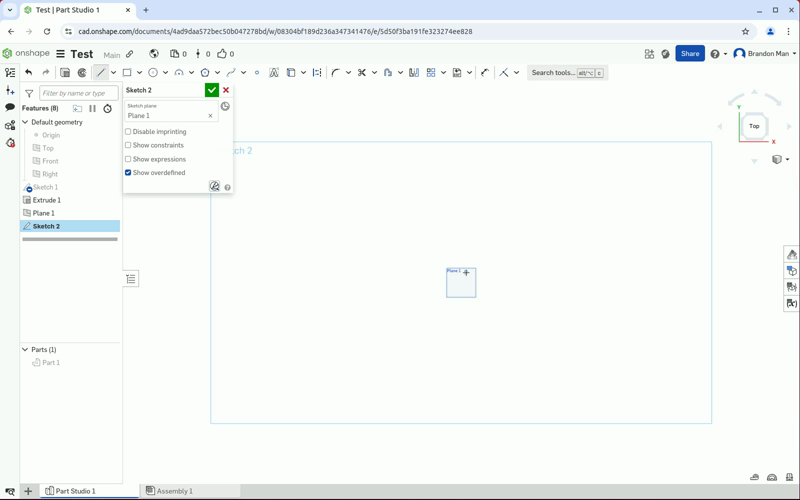
key_down(shift)
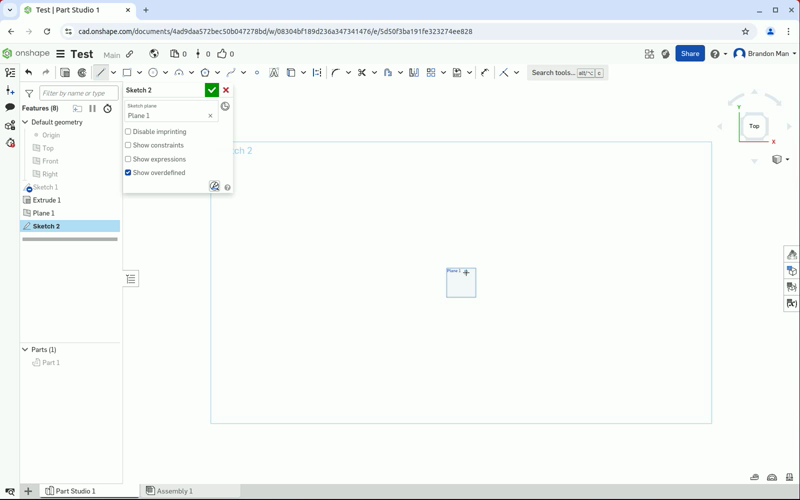
mouse_move(537, 272)
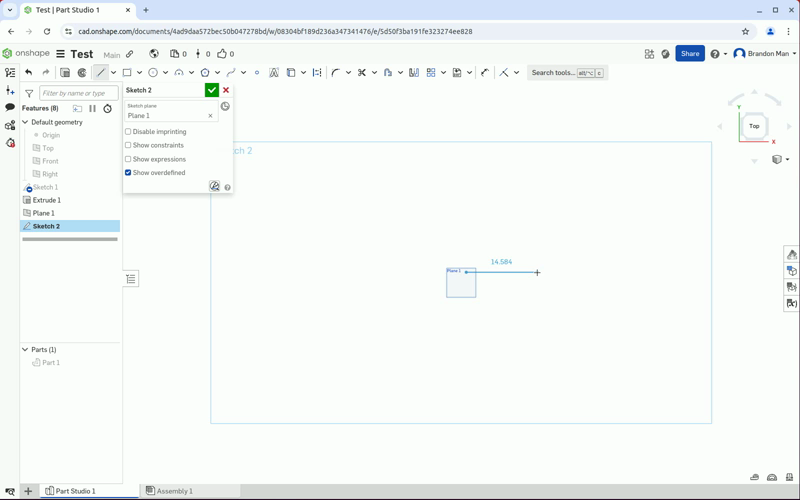
click(537, 272)
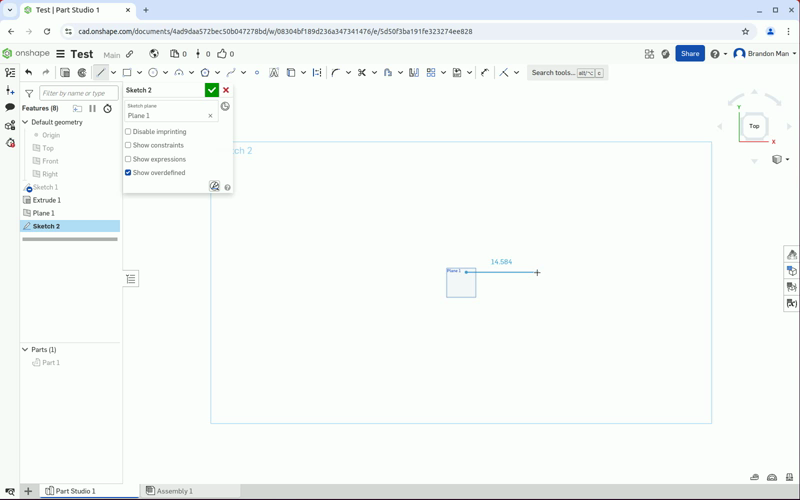
key_up(shift)
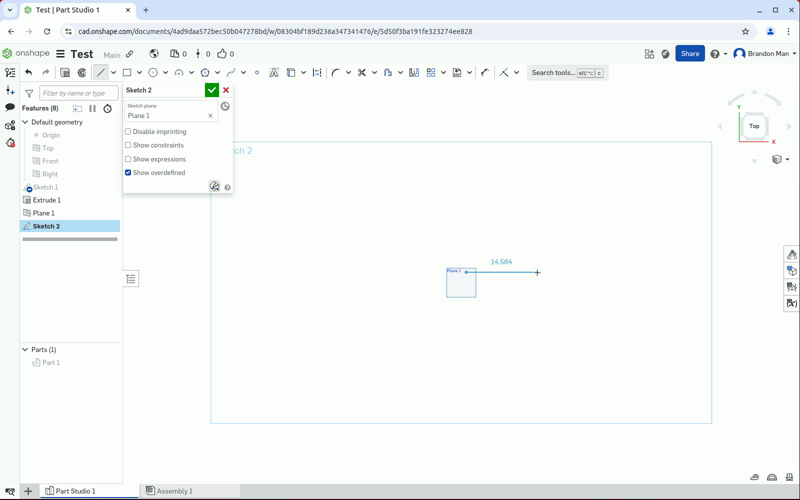
key_down(shift)
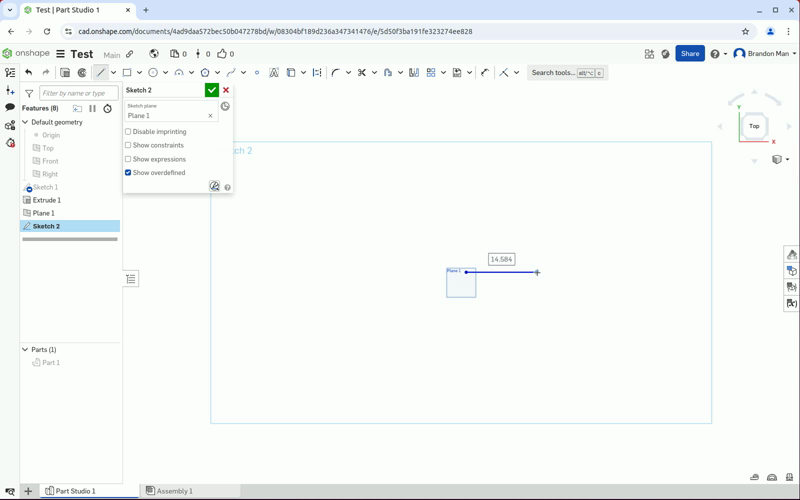
mouse_move(567, 272)
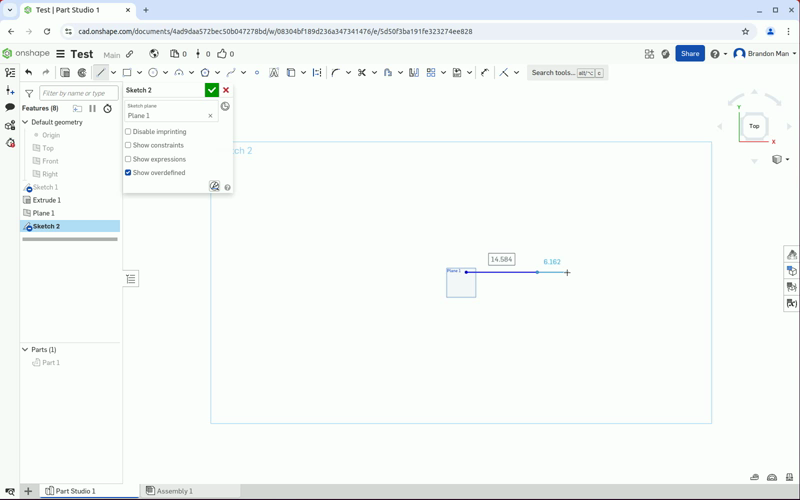
mouse_move(537, 236)
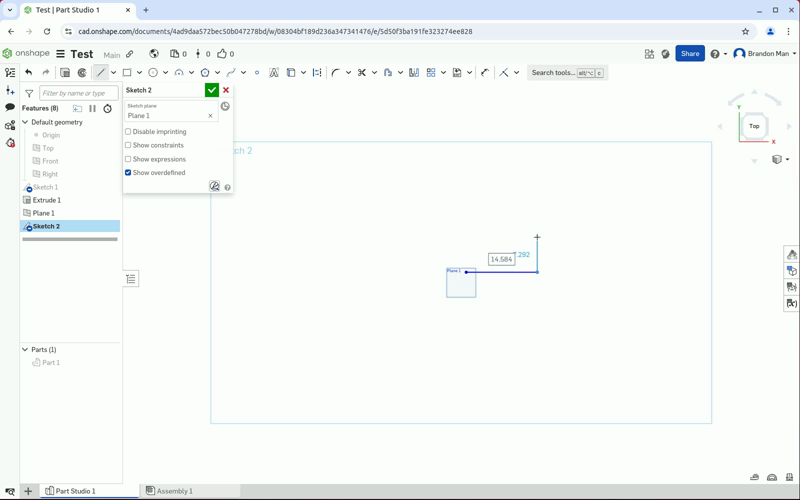
click(537, 236)
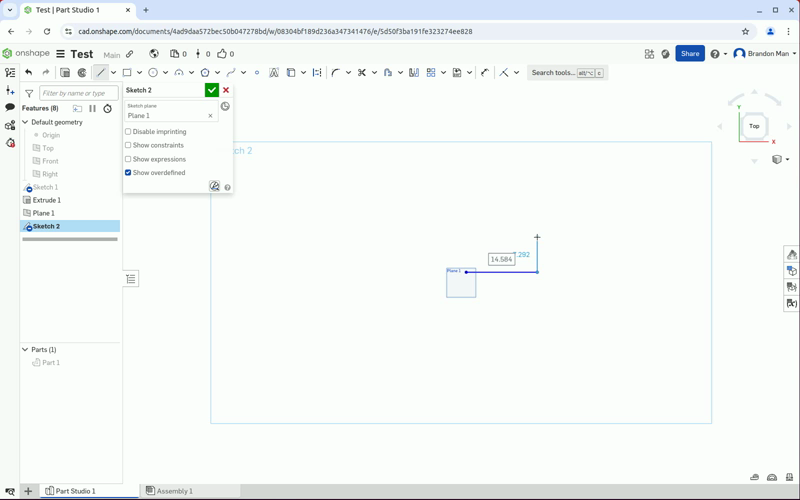
key_up(shift)
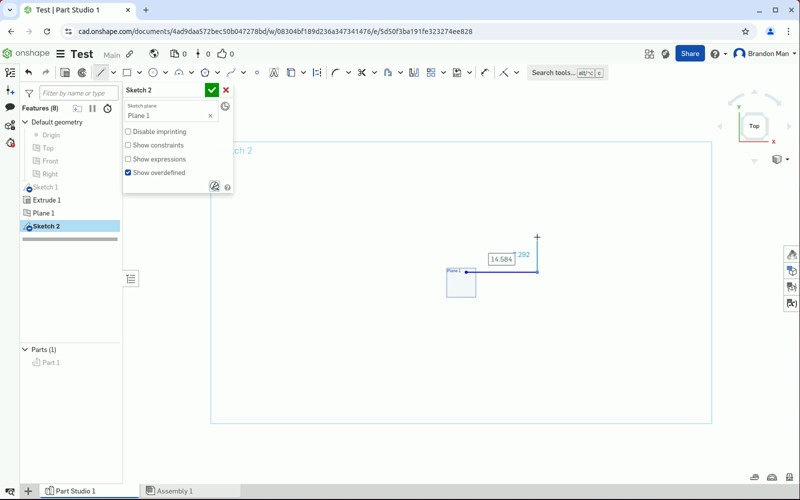
key_down(shift)
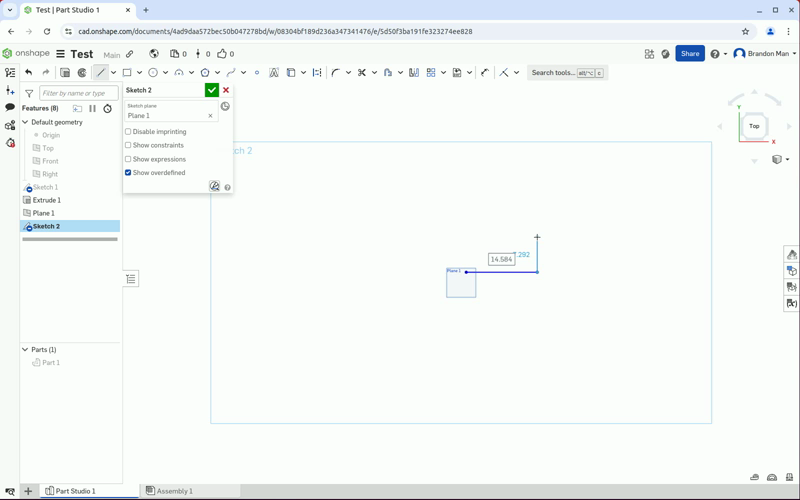
mouse_move(466, 236)
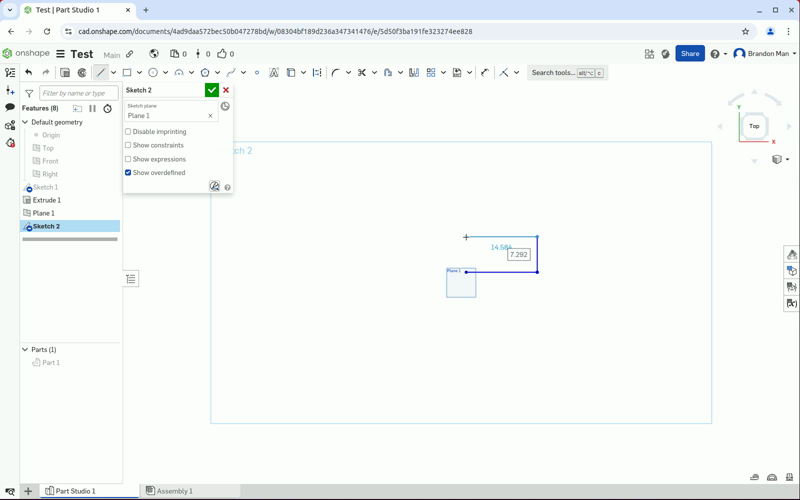
click(466, 236)
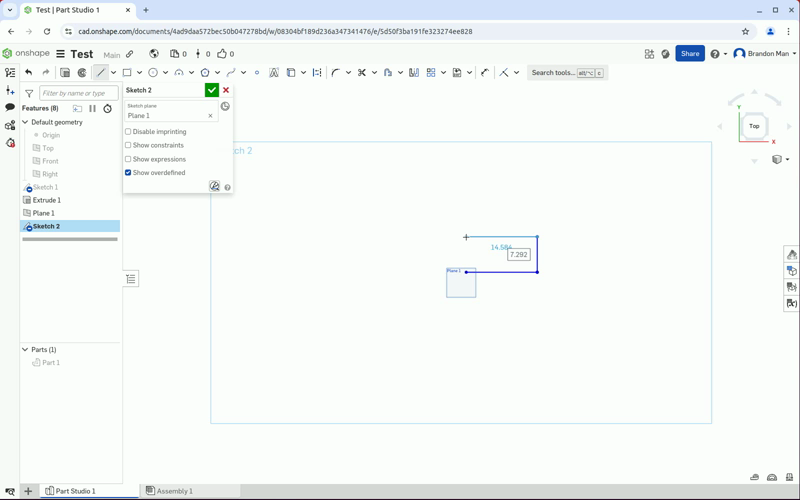
key_up(shift)
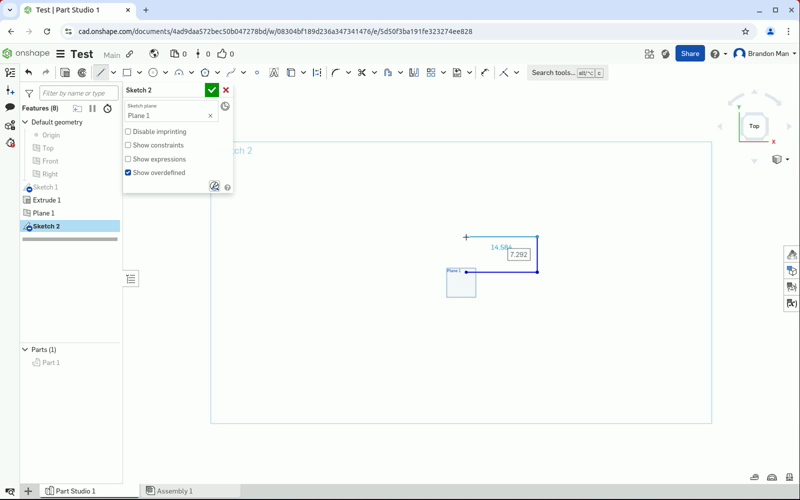
mouse_move(496, 236)
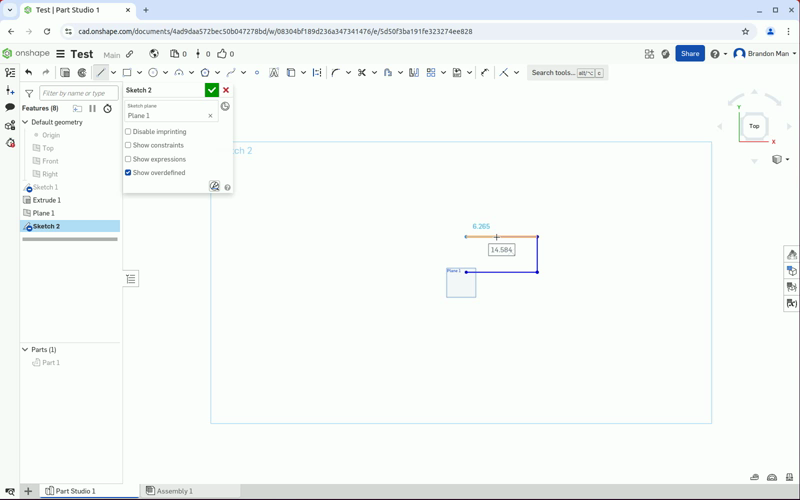
key_down(shift)
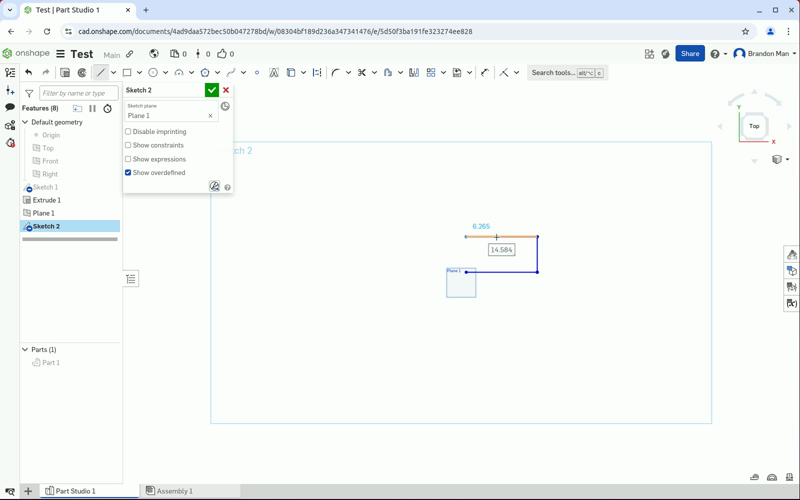
mouse_move(466, 272)
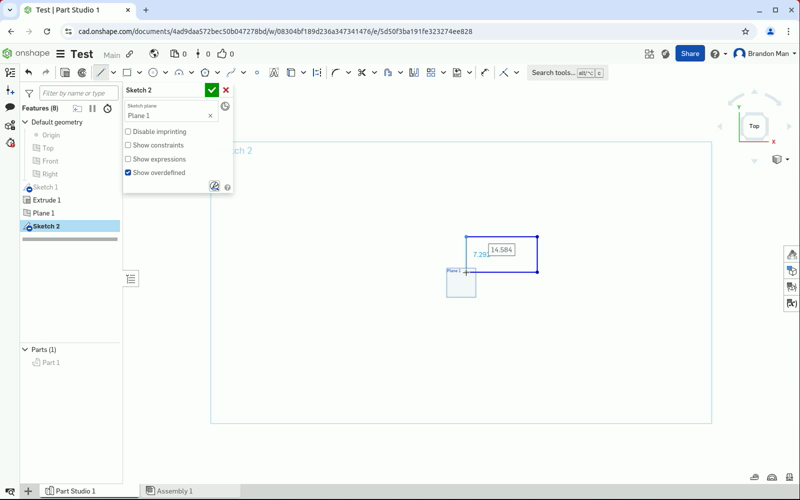
key_up(shift)
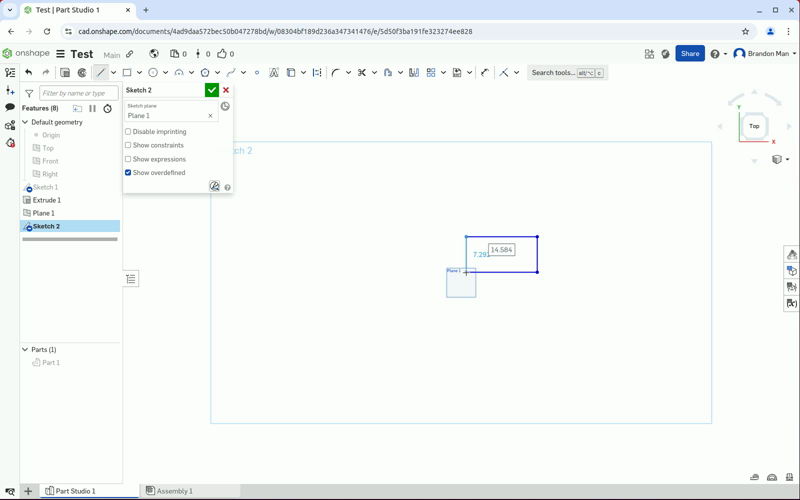
click(466, 272)
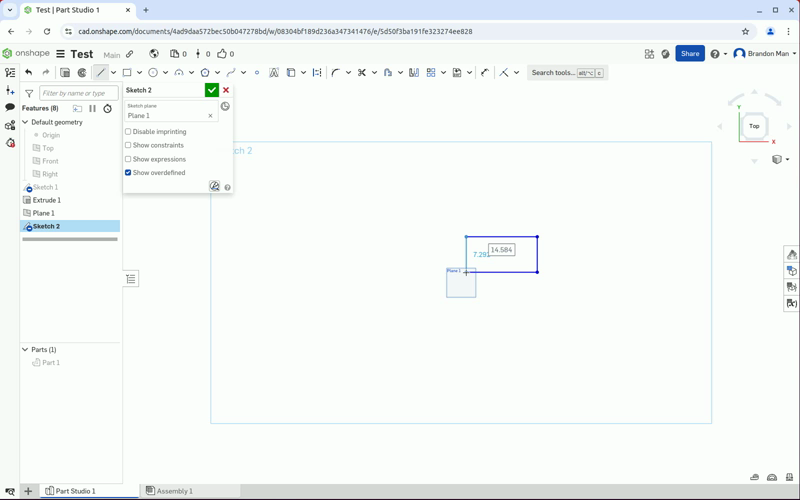
key(esc)
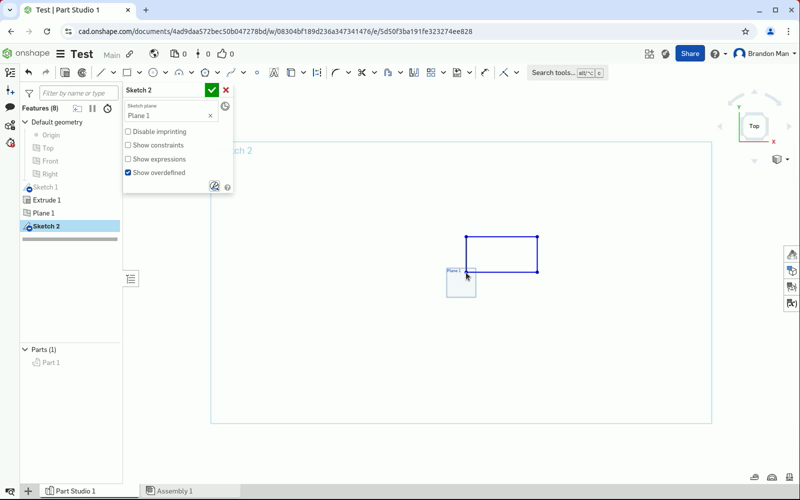
mouse_move(479, 266)
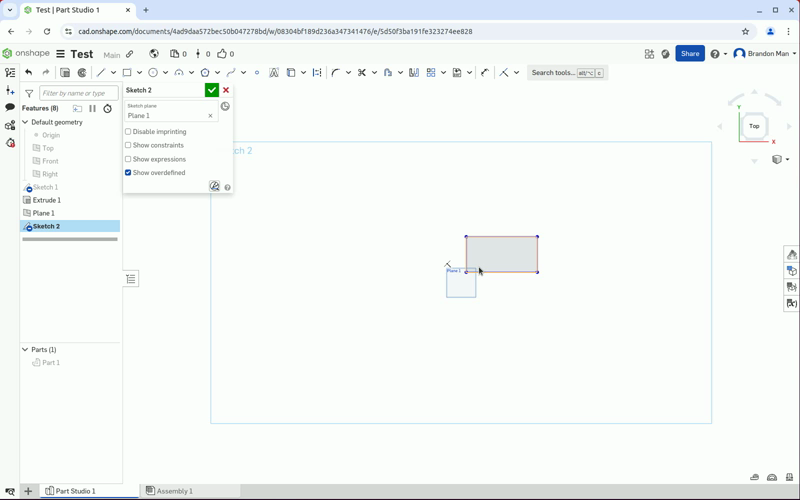
click(479, 266)
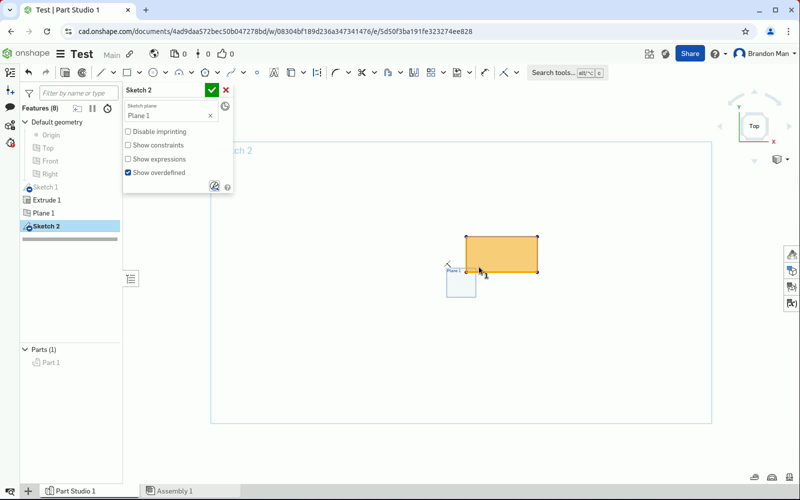
mouse_move(73, 352)
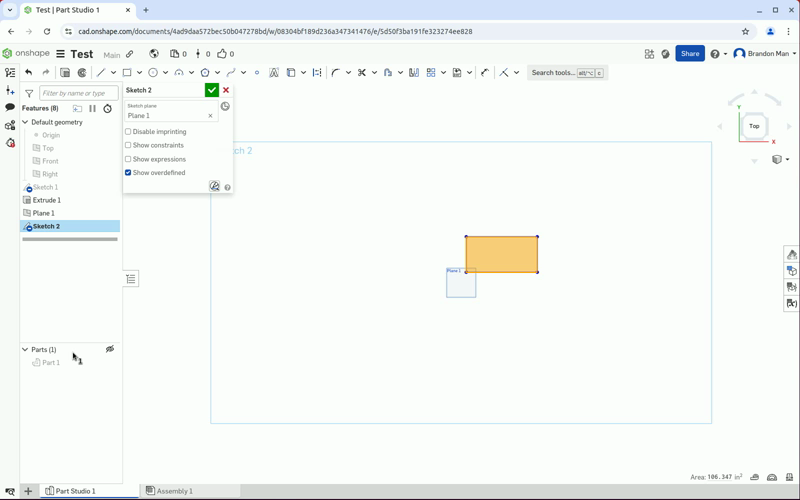
key(shift+y)
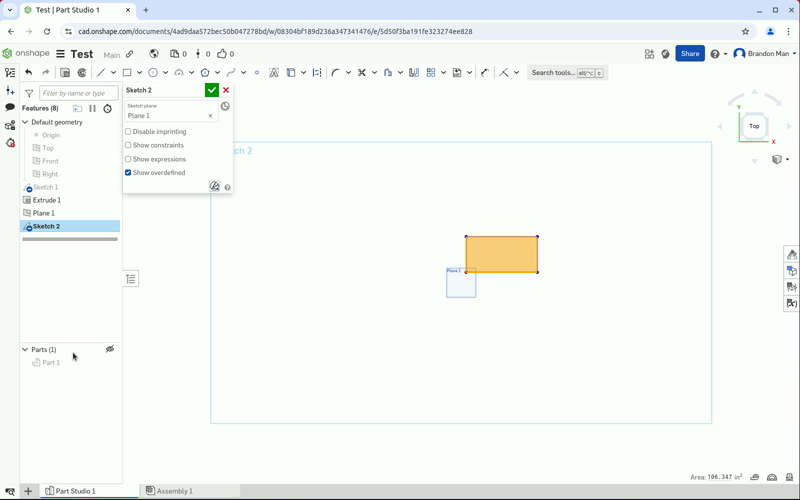
key(shift+e)
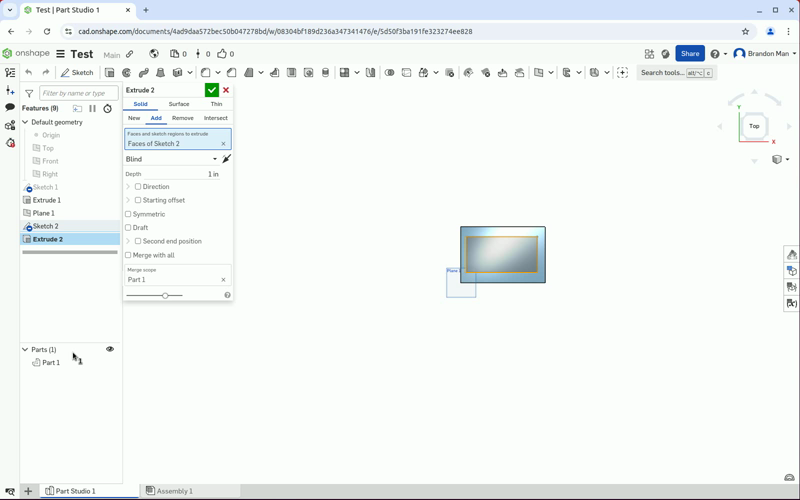
mouse_move(143, 106)
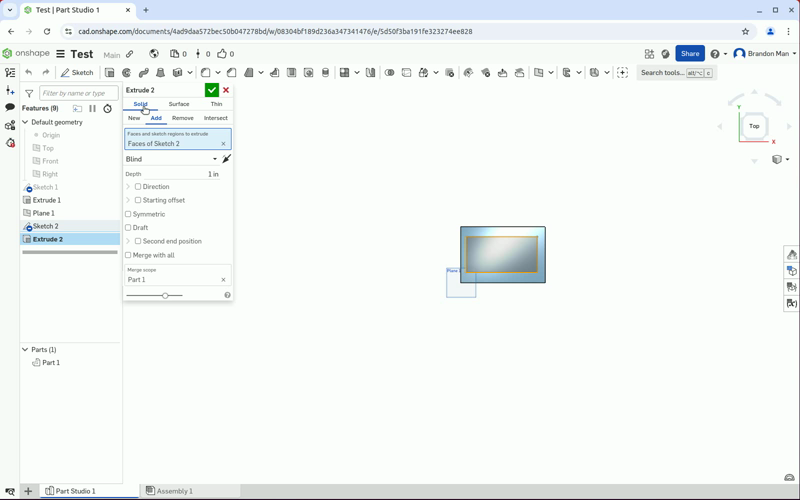
click(143, 106)
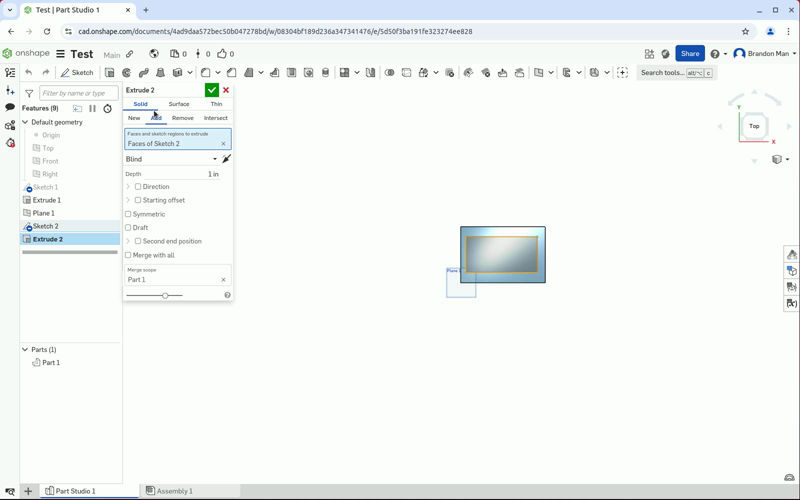
mouse_move(186, 120)
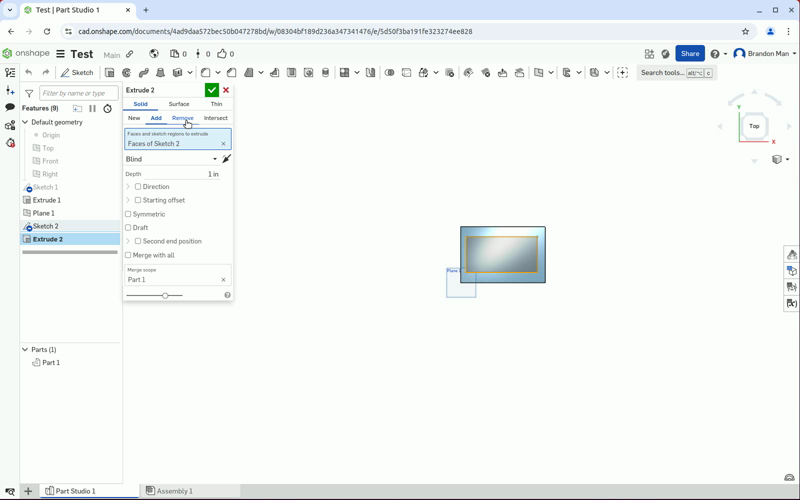
click(186, 120)
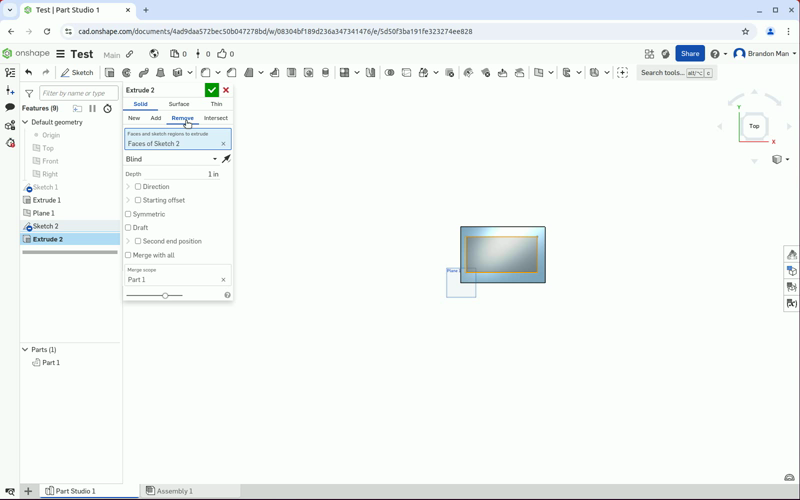
key(tab, 4)
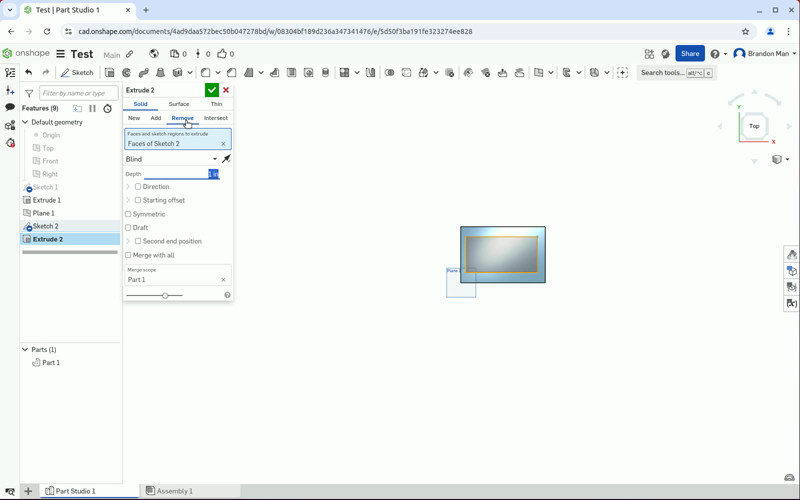
text(17.331)
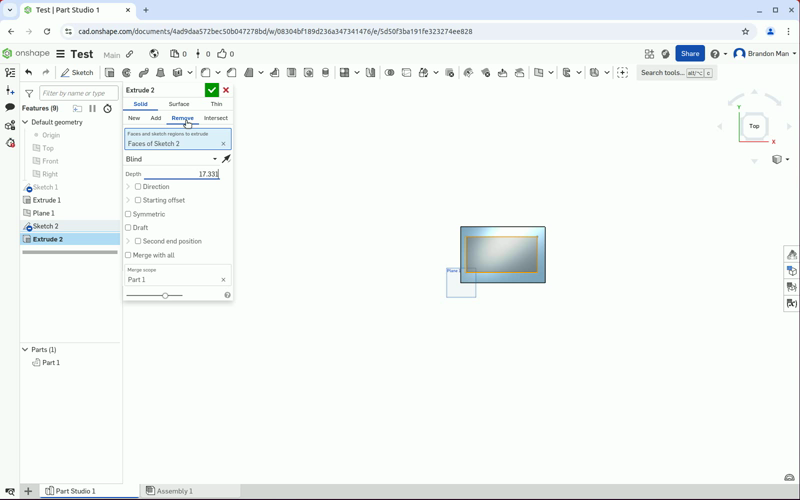
key(tab, 6)
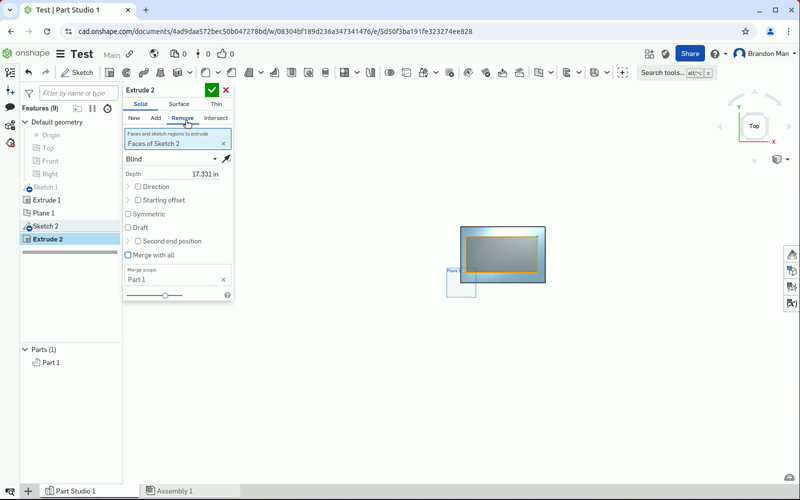
key(space)
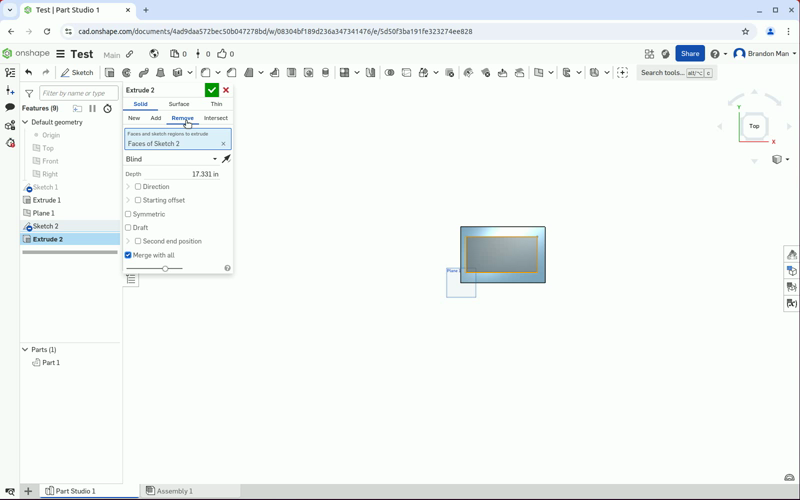
key(enter)
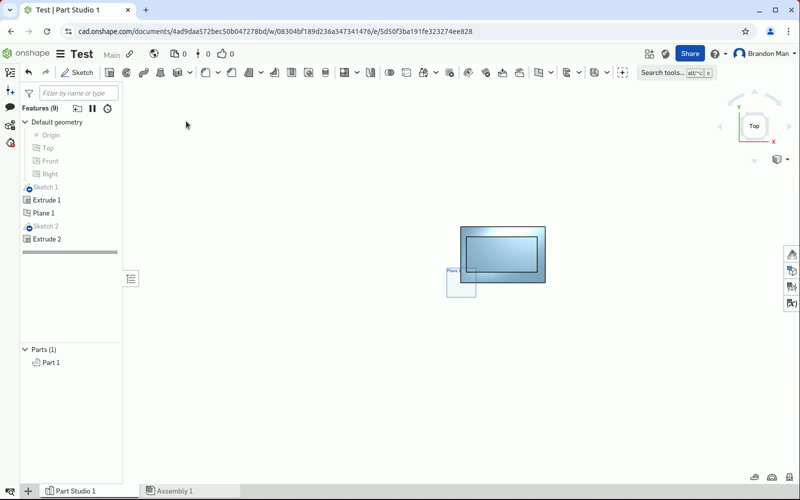
key(shift+h)
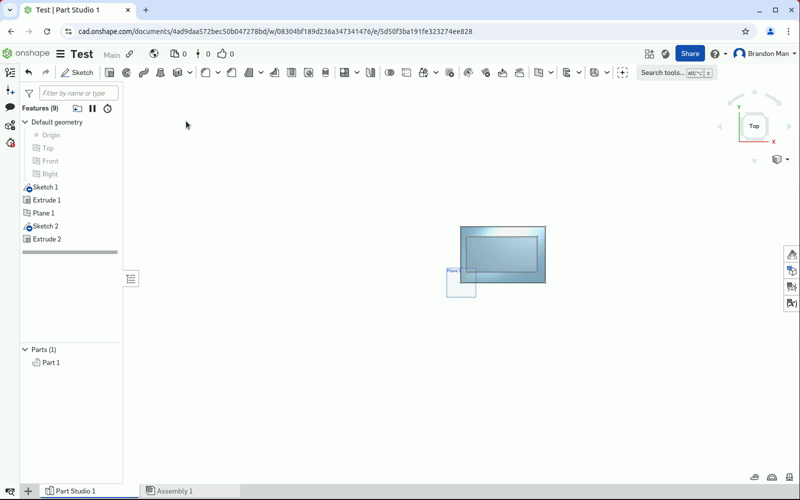
key(shift+h)
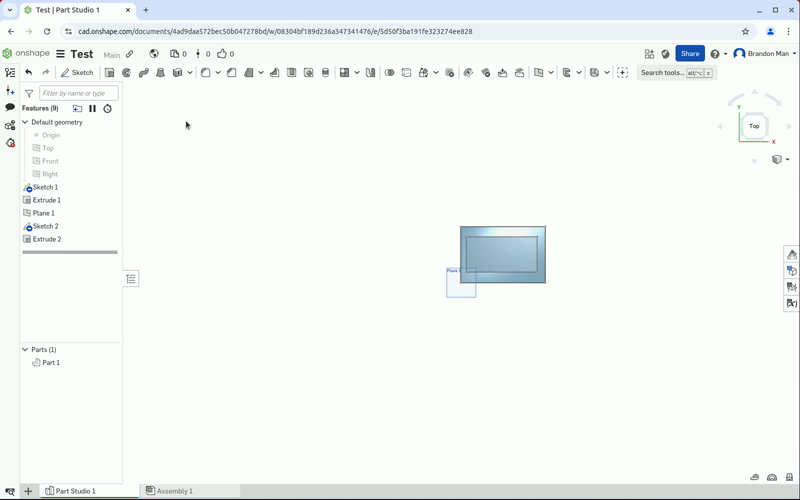
key(shift+7)
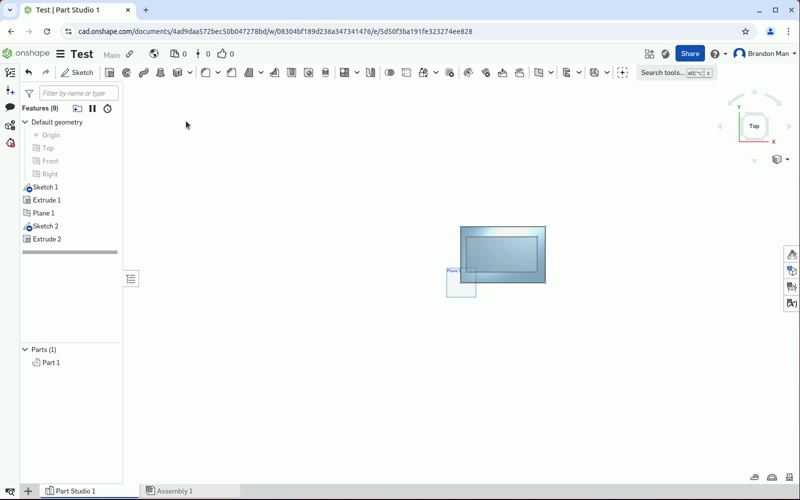
key(up, 3)
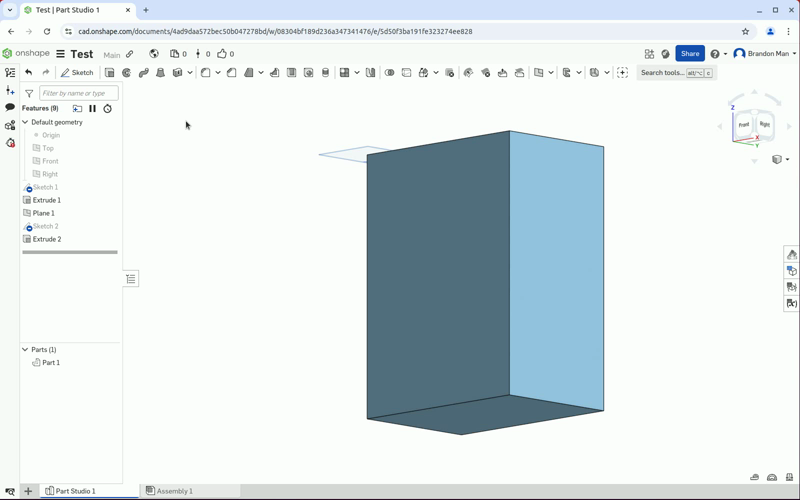
key(left, 3)
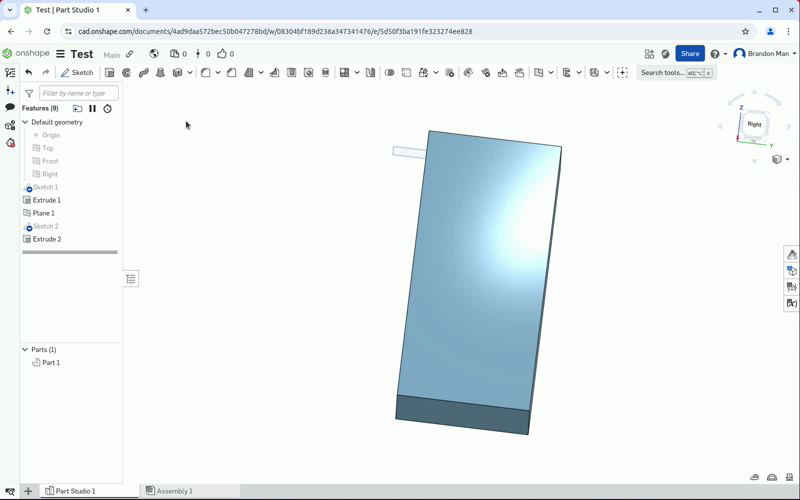
key(right, 3)
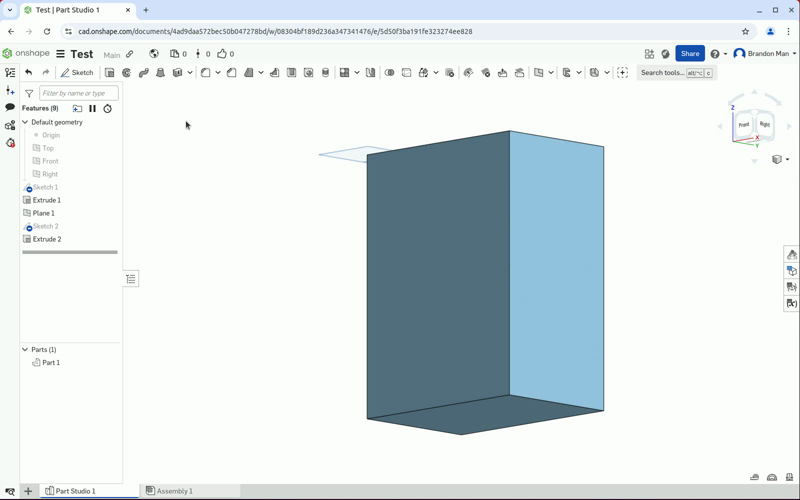
key(down, 3)
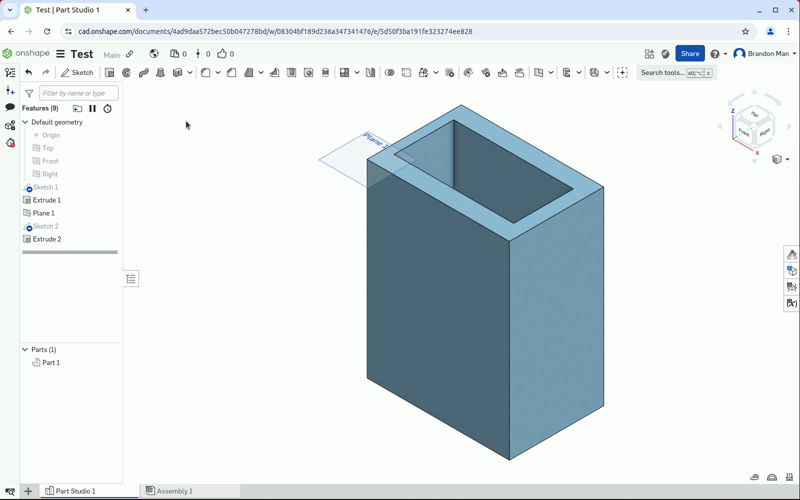
mouse_move(73, 189)
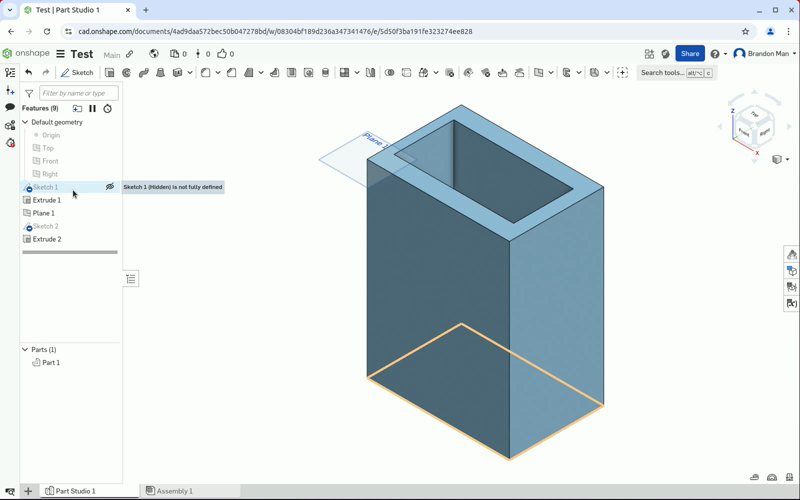
click(73, 189)